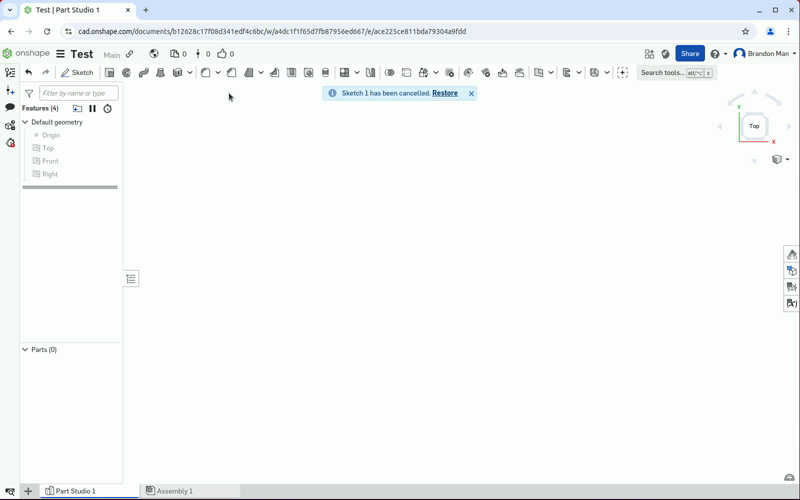
key(shift+h)
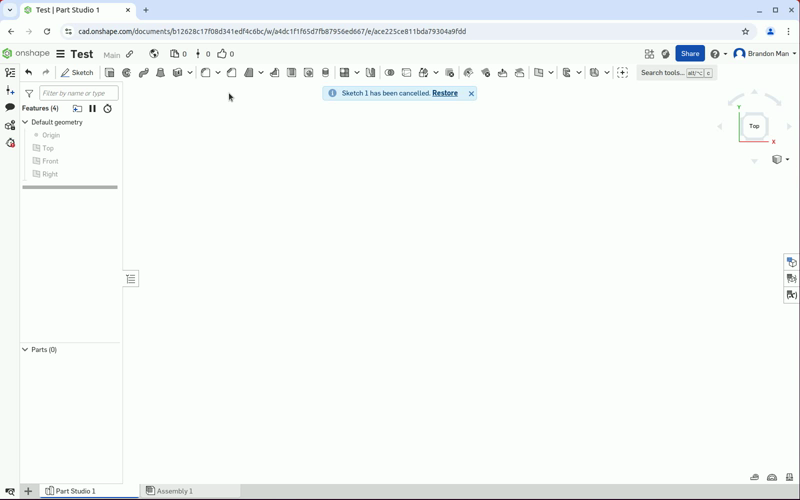
mouse_move(73, 352)
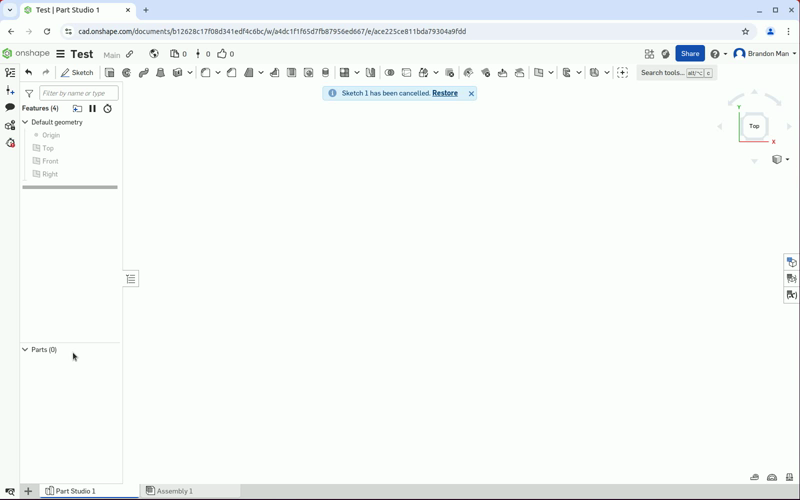
key(y)
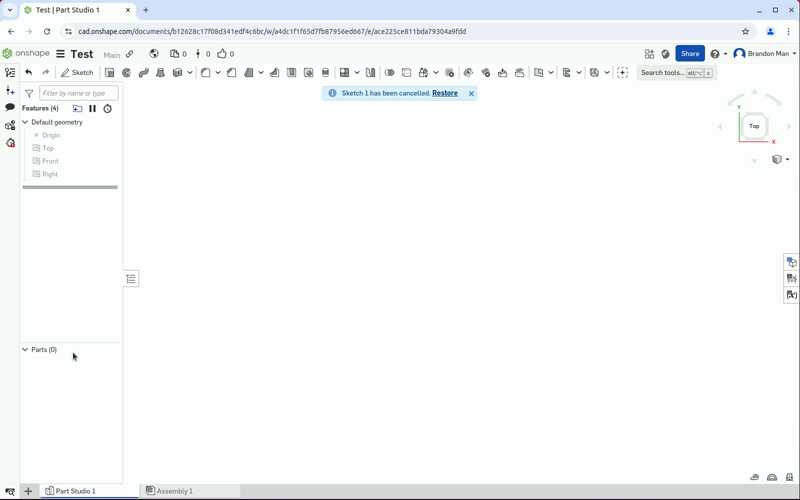
key(shift+p)
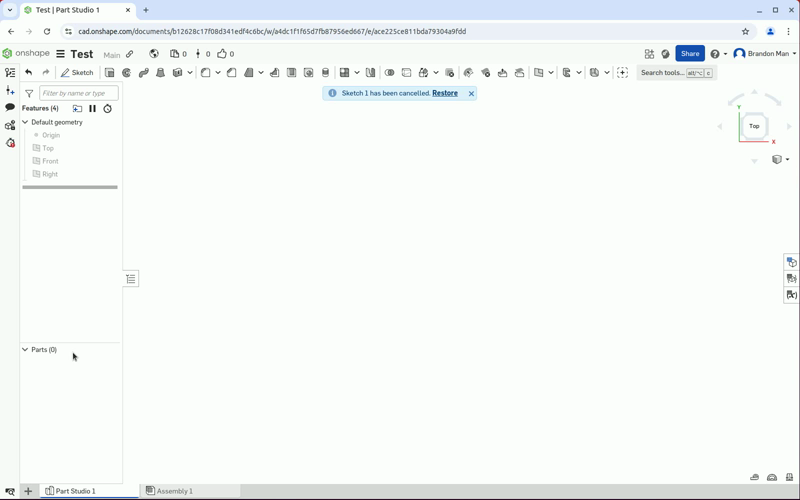
key(space)
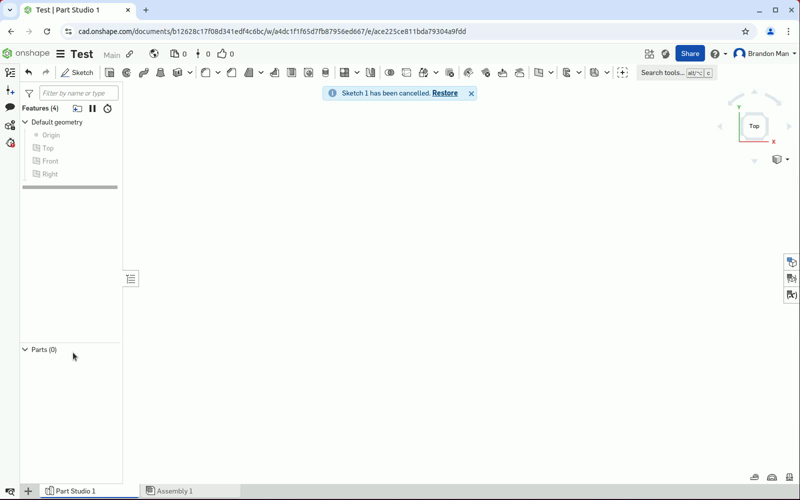
key_down(shift)
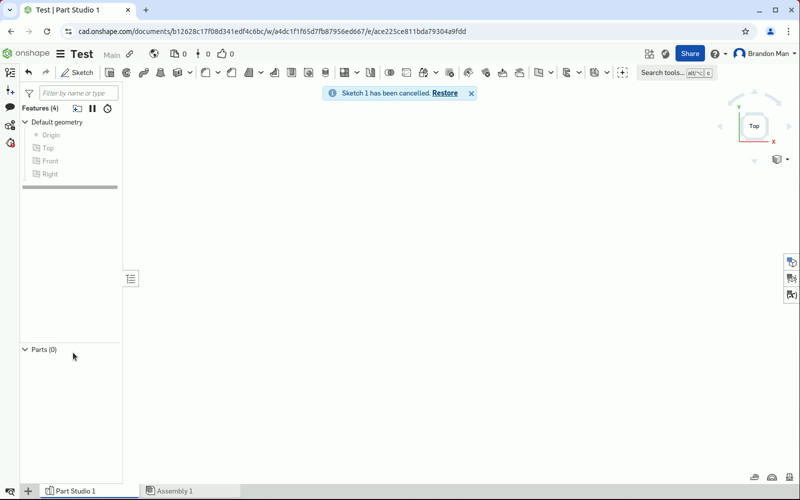
key(up)
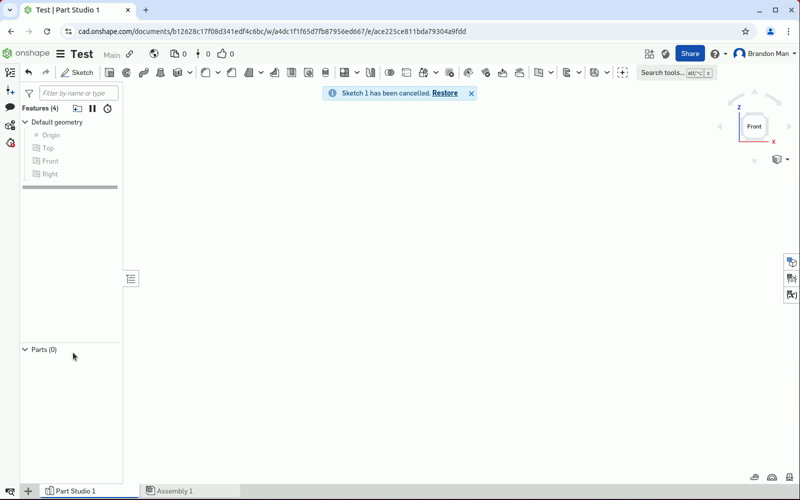
key_up(shift)
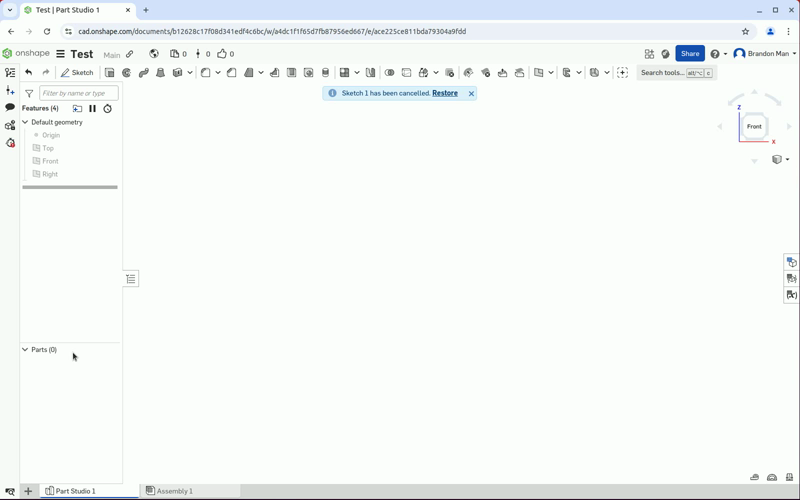
mouse_move(73, 352)
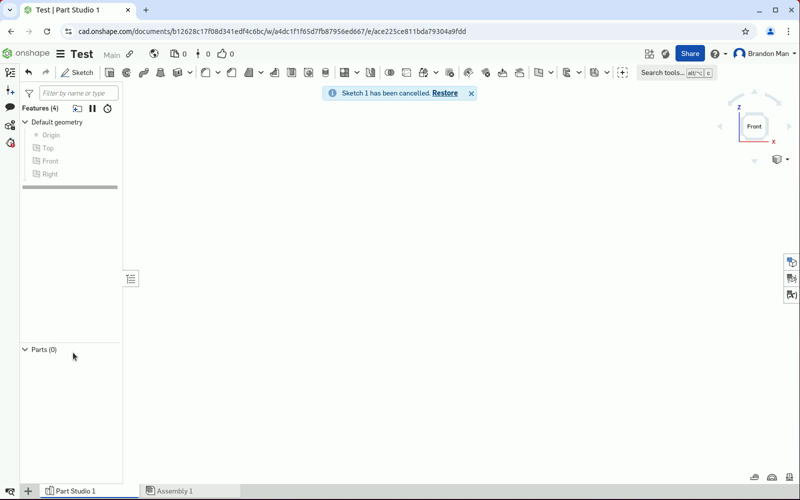
key(shift+y)
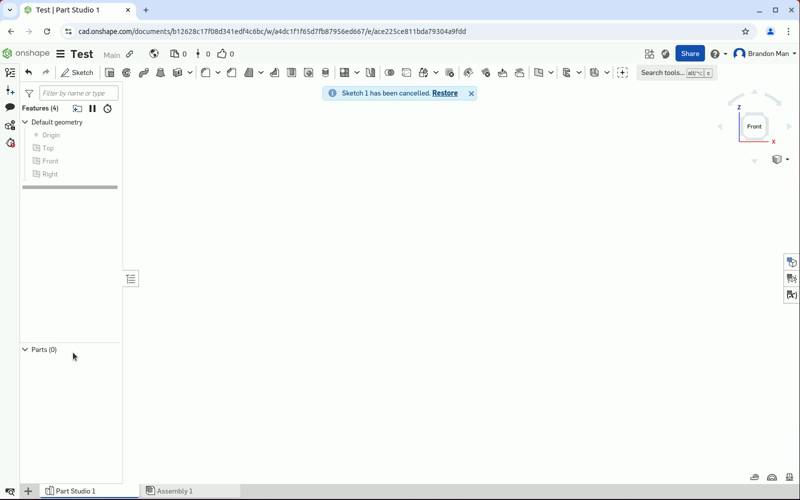
key(shift+s)
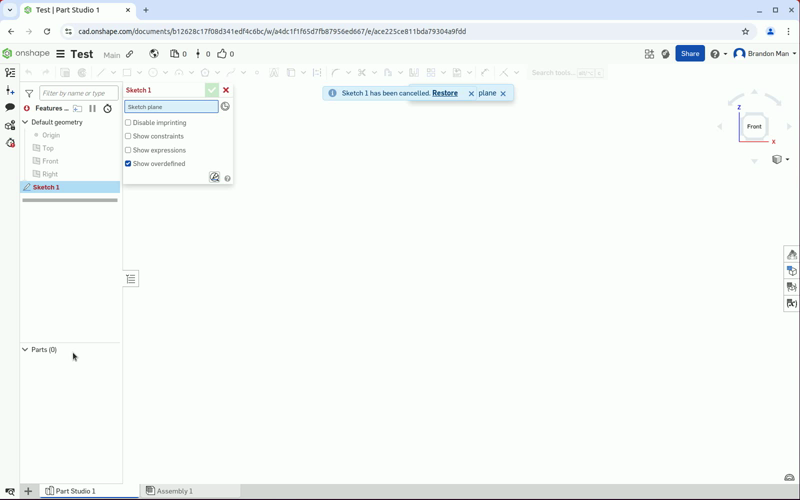
mouse_move(73, 163)
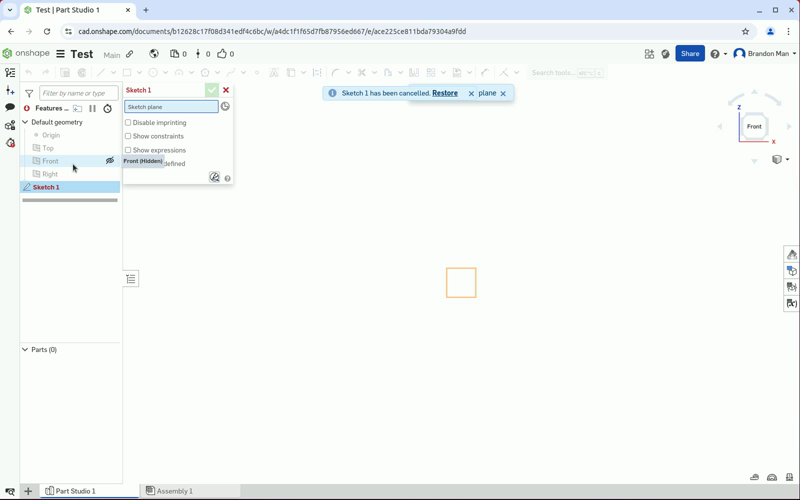
click(73, 163)
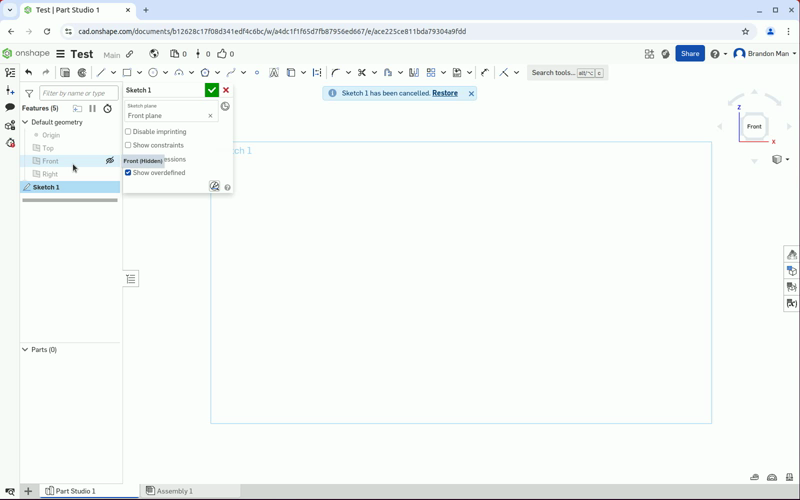
mouse_move(73, 352)
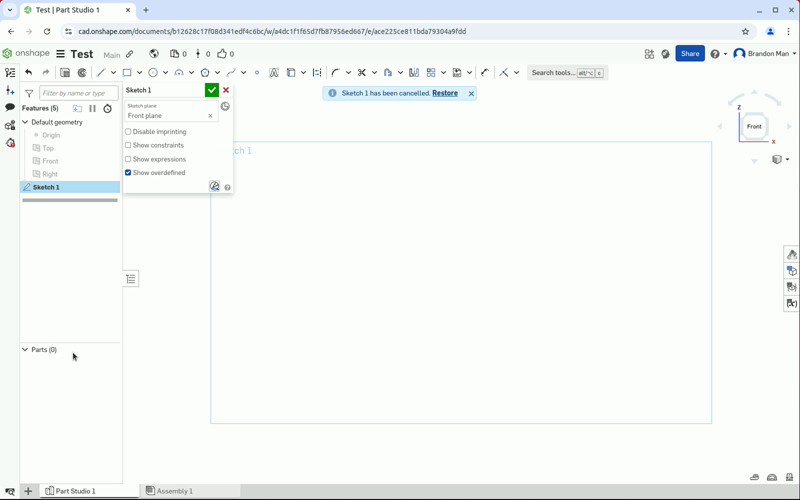
key(y)
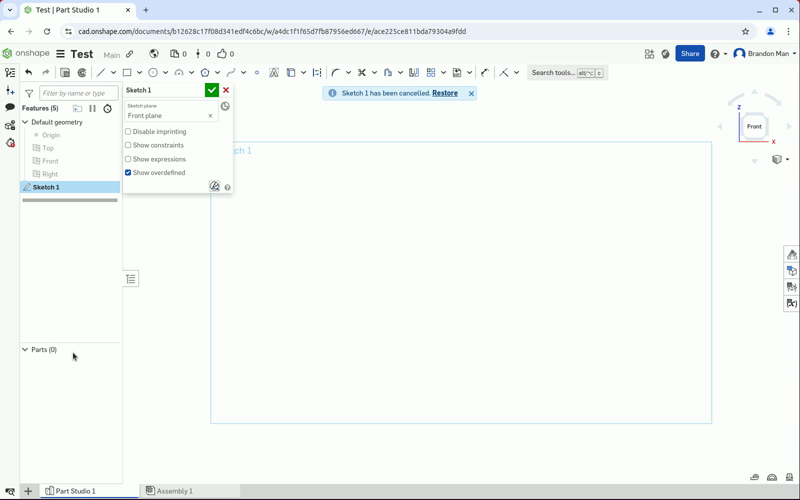
key(l)
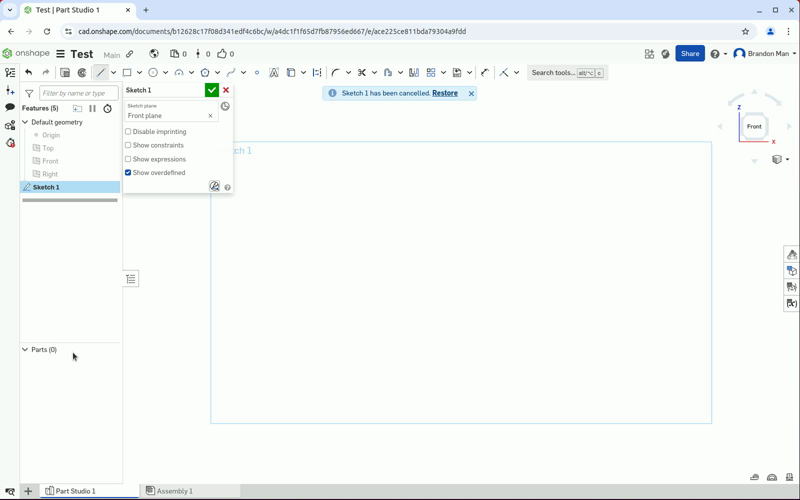
key_down(shift)
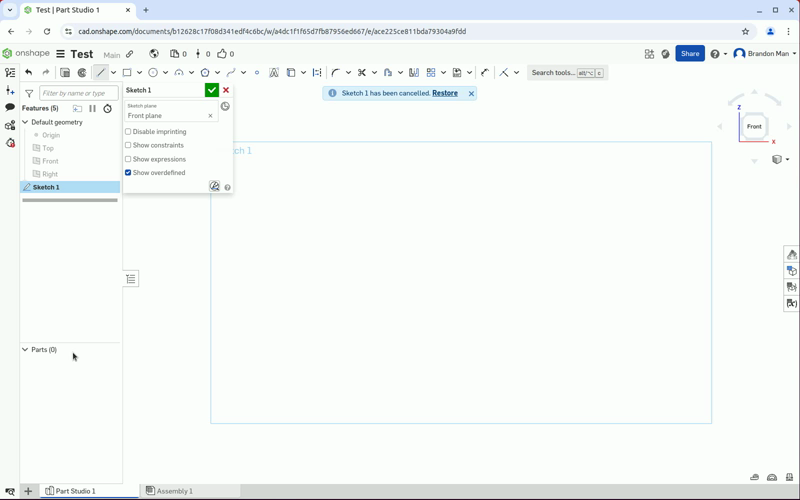
mouse_move(460, 282)
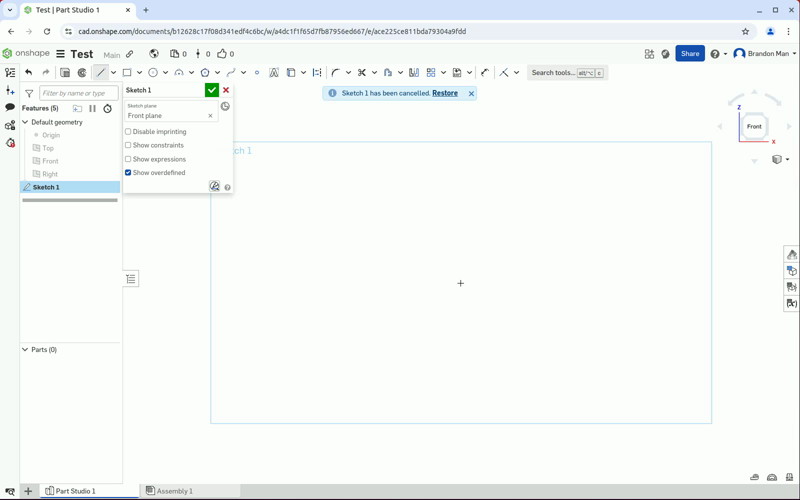
click(460, 282)
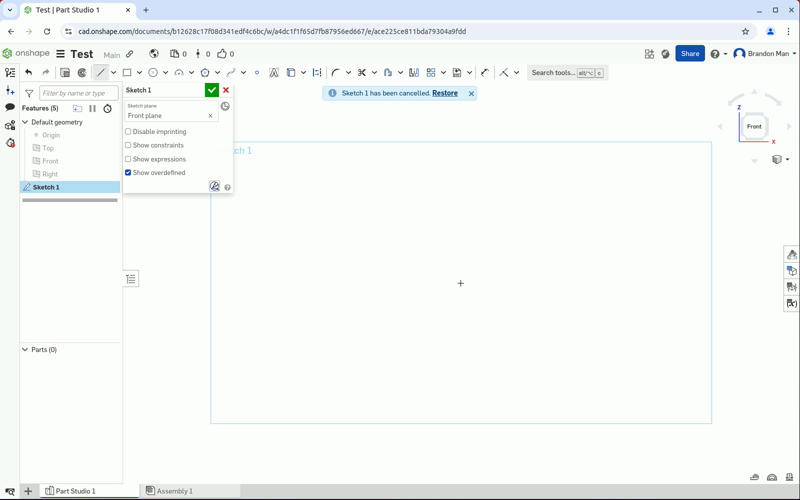
key_up(shift)
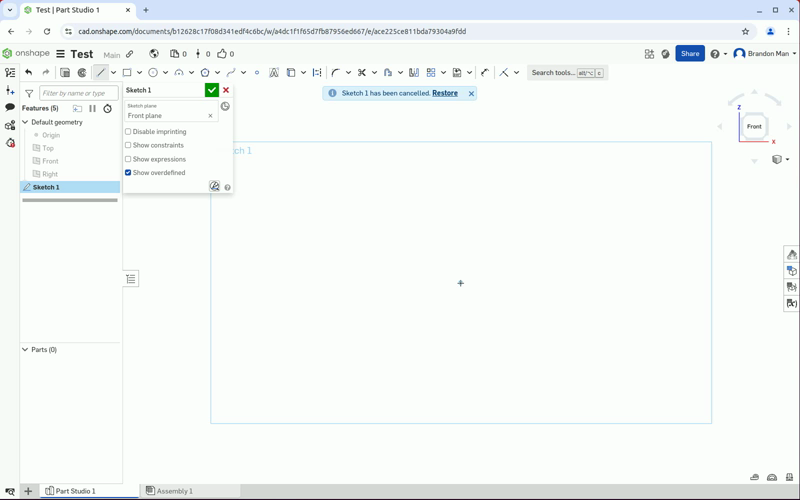
key_down(shift)
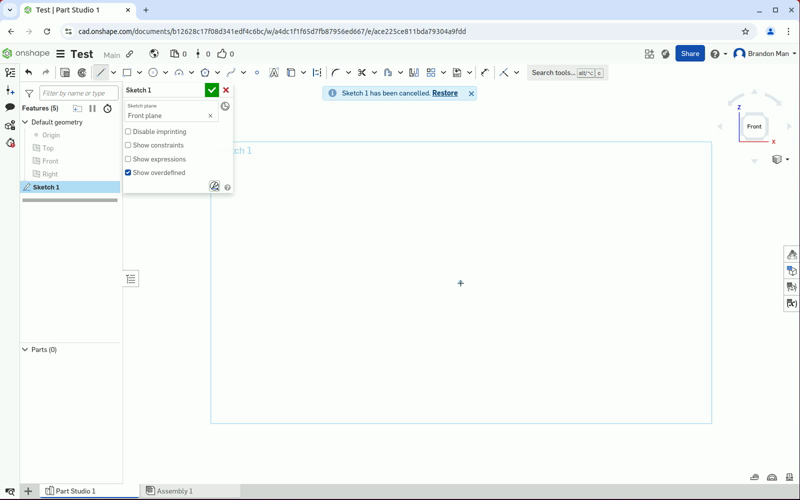
mouse_move(573, 282)
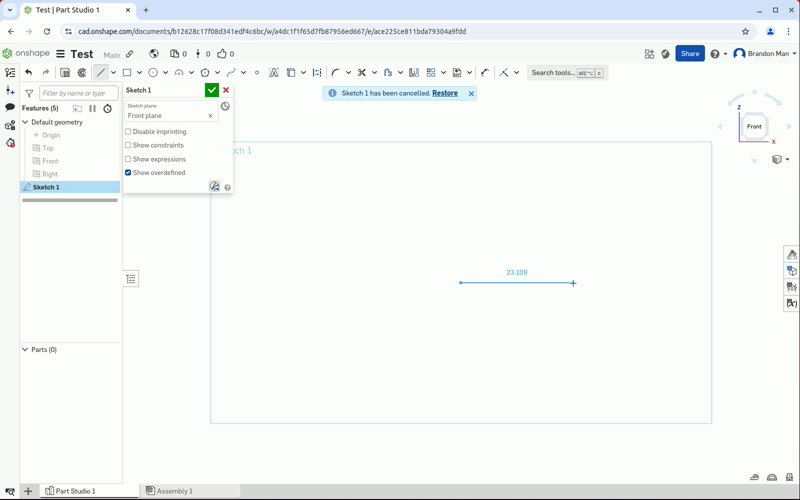
click(573, 282)
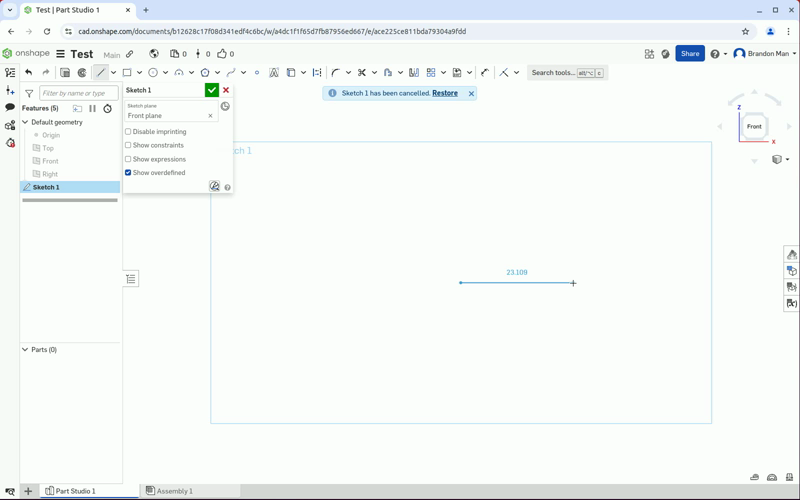
key_up(shift)
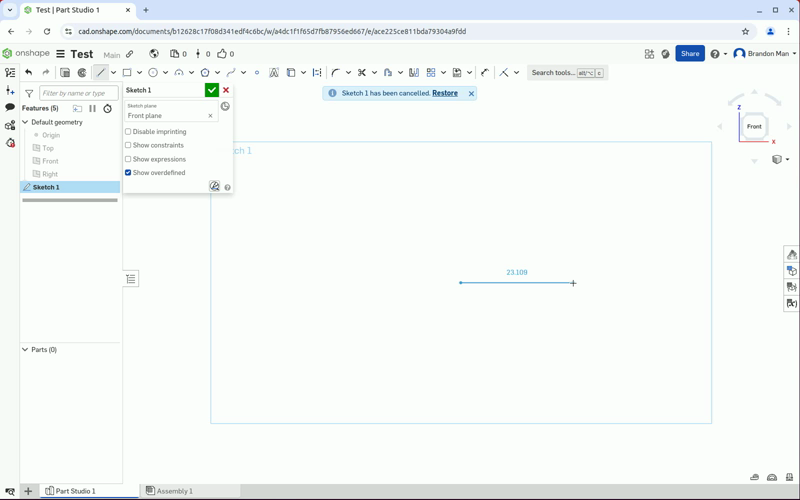
key_down(shift)
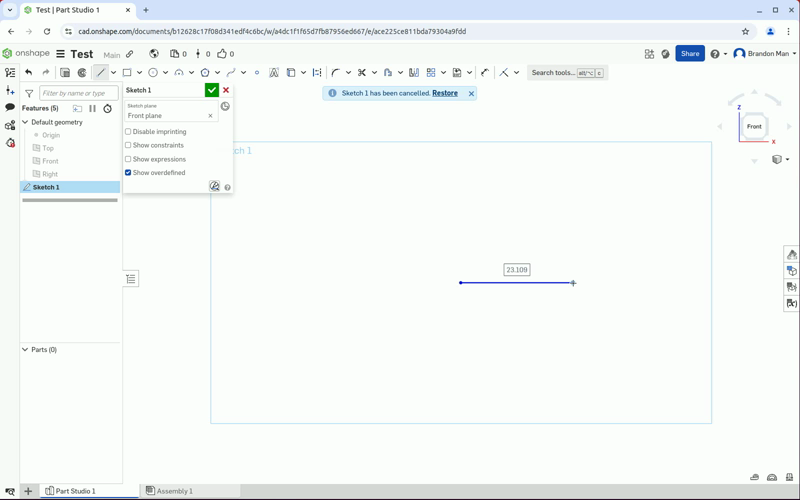
mouse_move(573, 170)
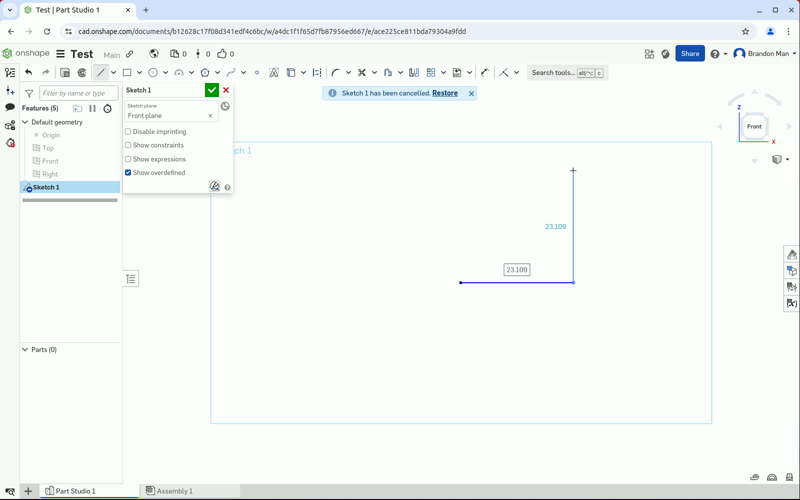
click(573, 170)
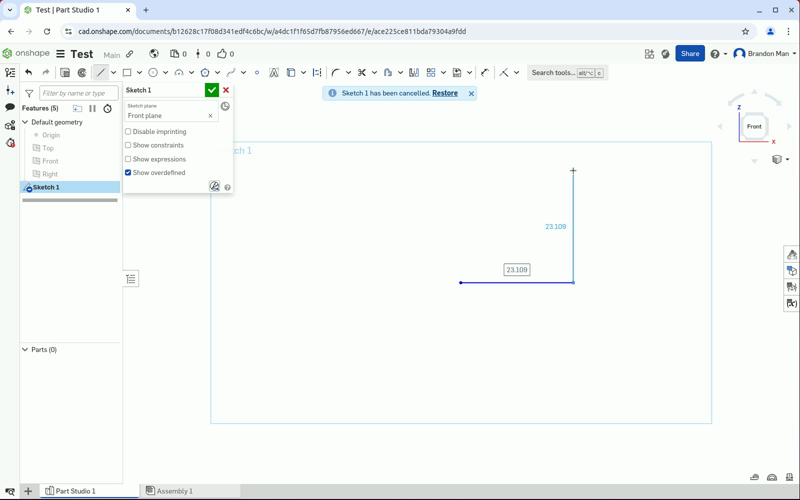
key_up(shift)
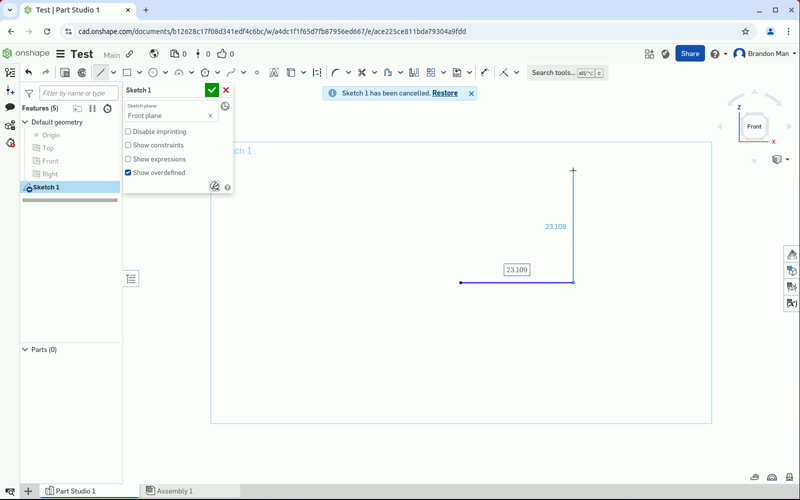
key_down(shift)
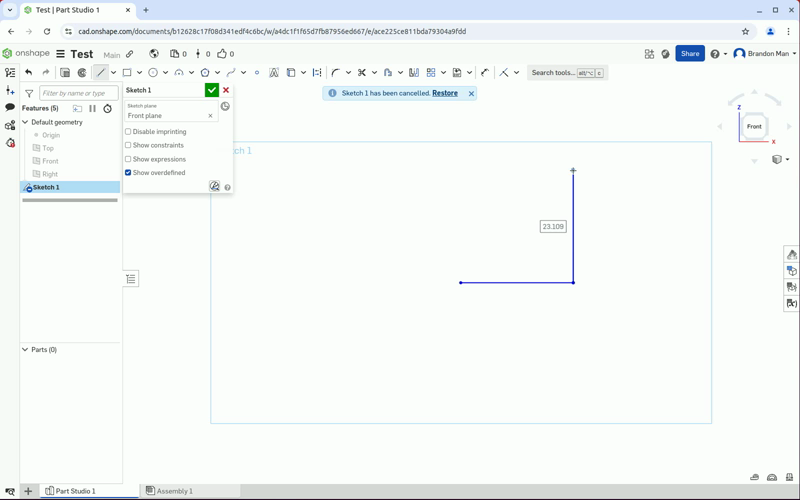
mouse_move(460, 170)
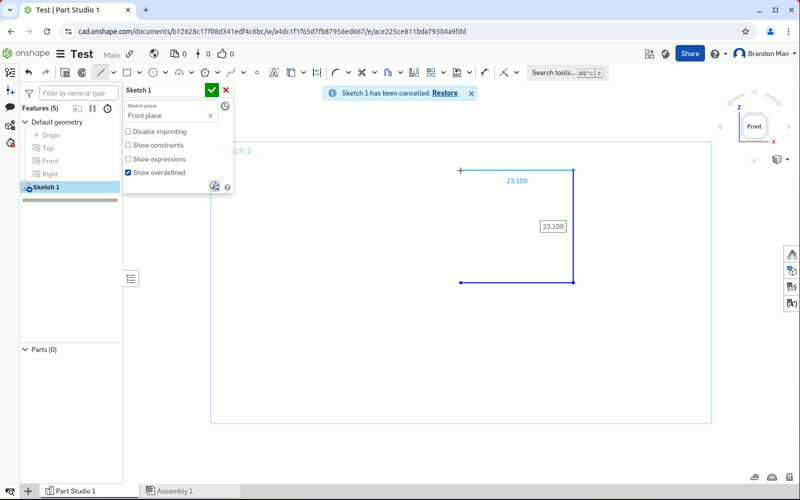
click(460, 170)
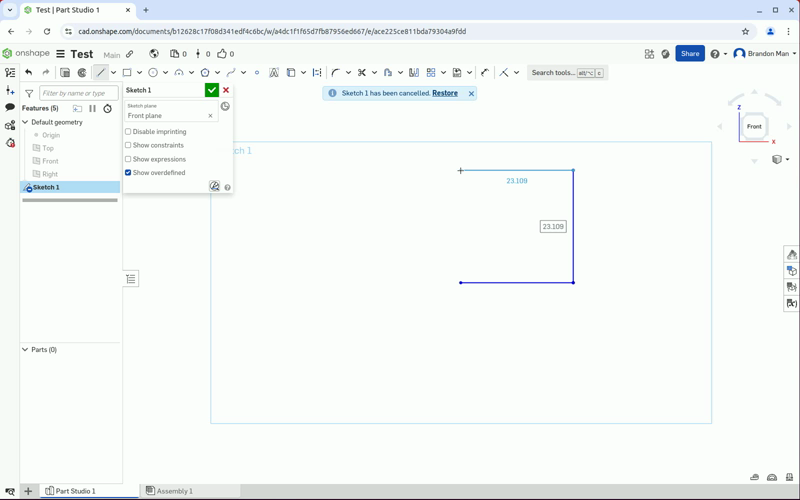
key_up(shift)
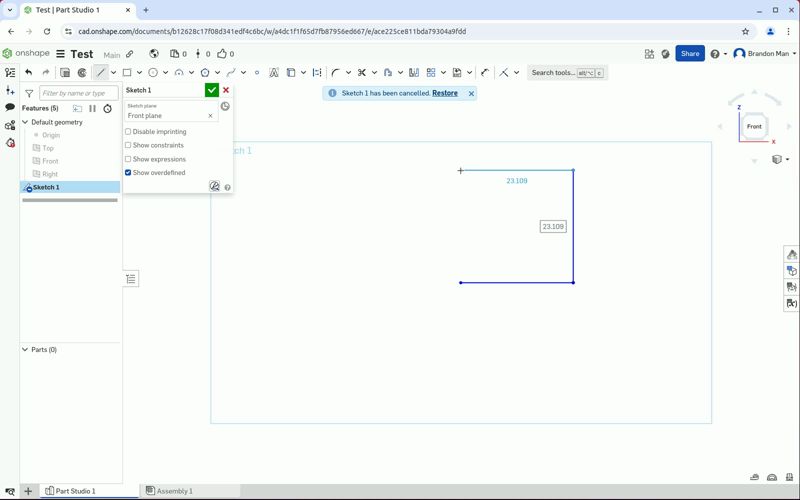
key_down(shift)
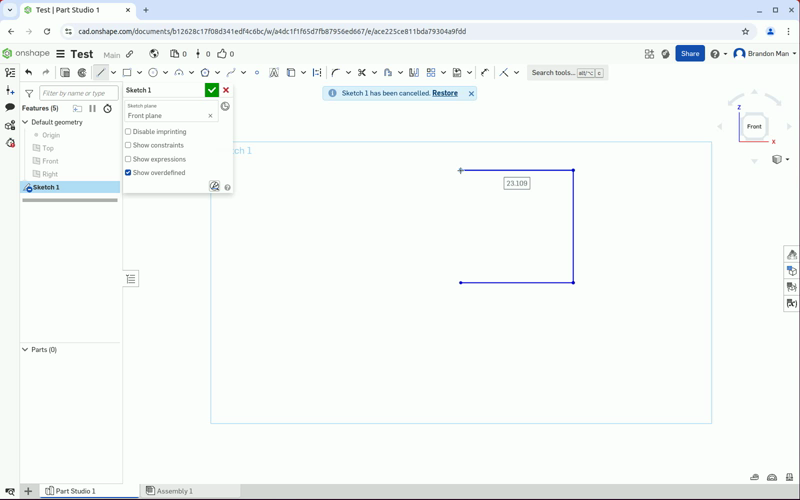
mouse_move(460, 282)
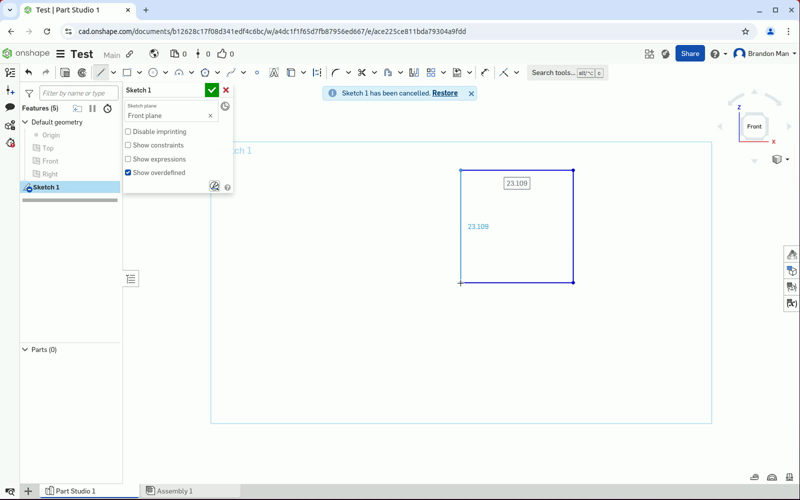
key_up(shift)
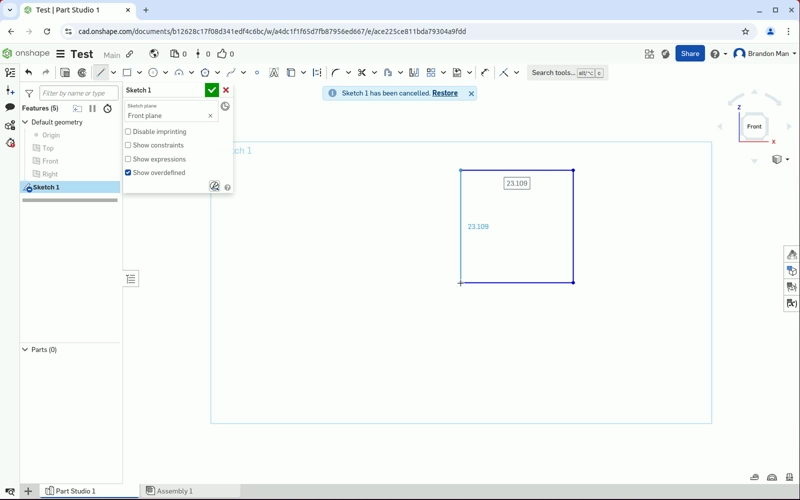
click(460, 282)
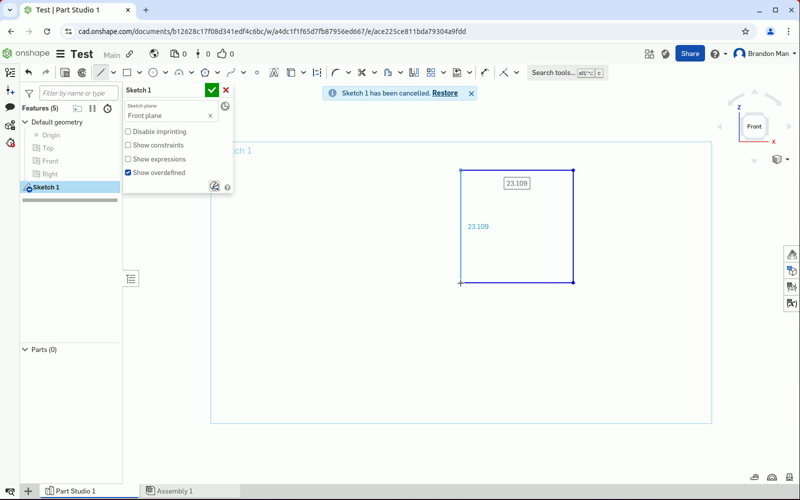
key(esc)
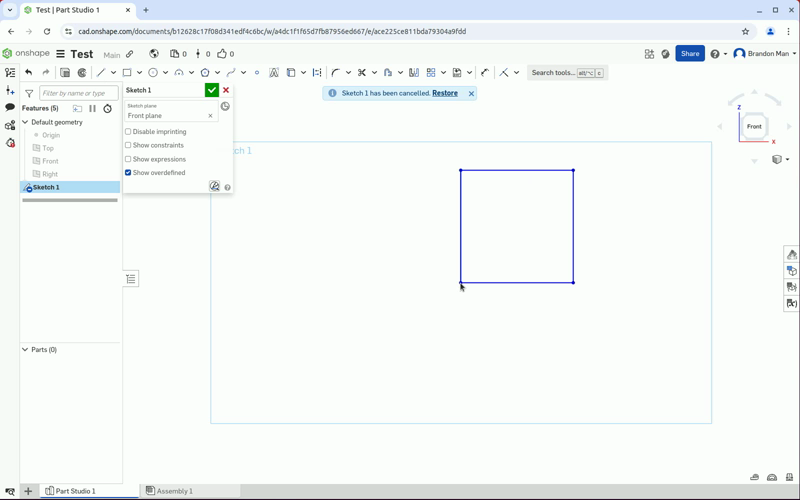
mouse_move(495, 257)
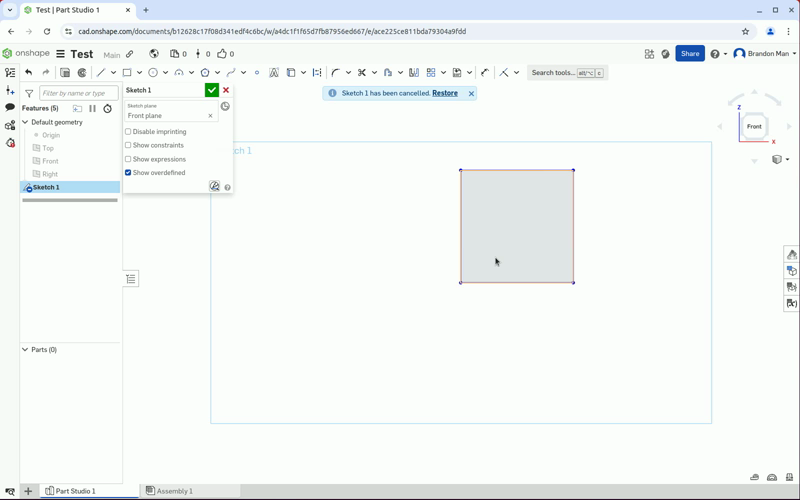
click(495, 257)
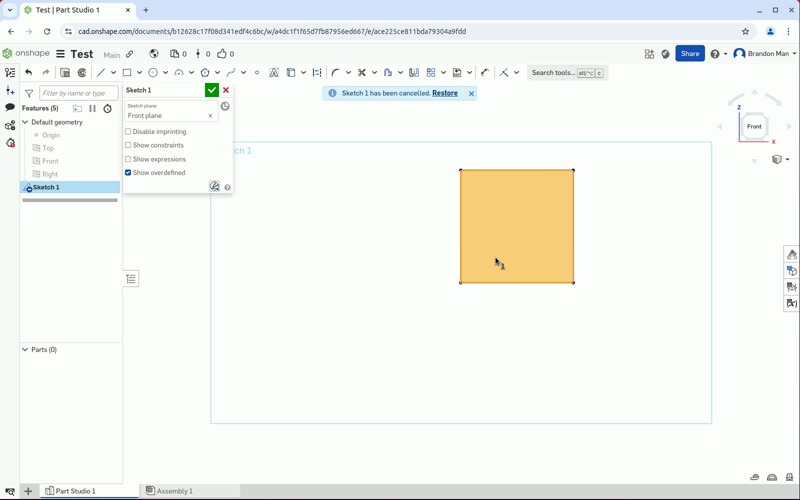
mouse_move(73, 352)
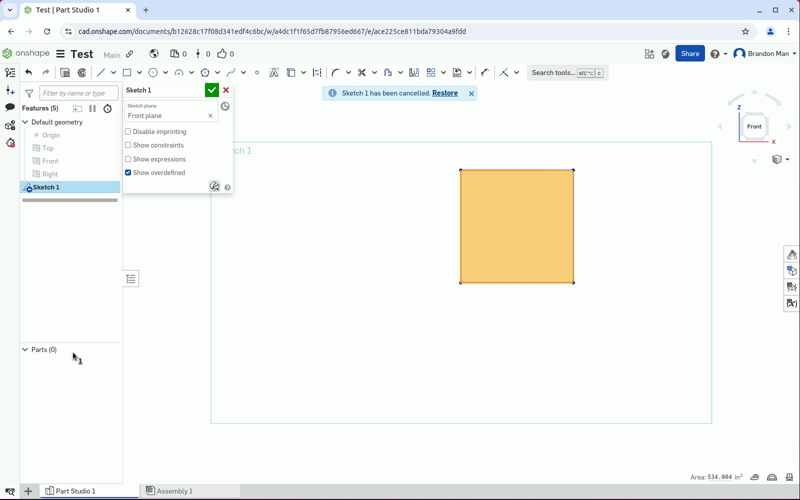
key(shift+y)
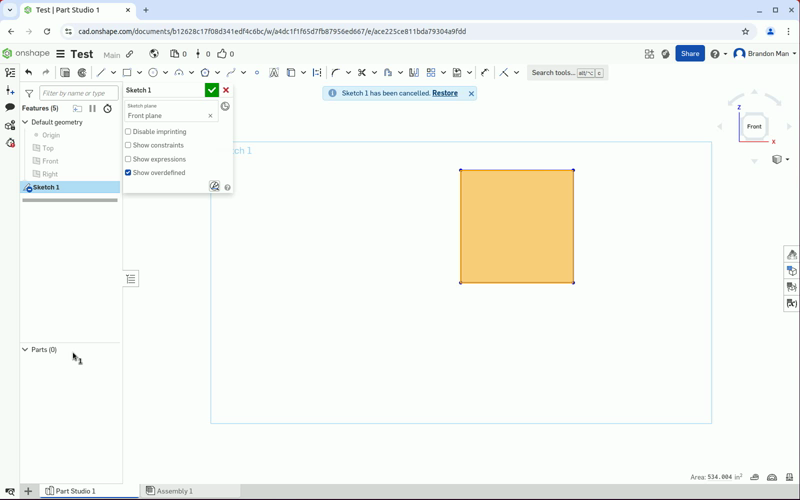
key(shift+e)
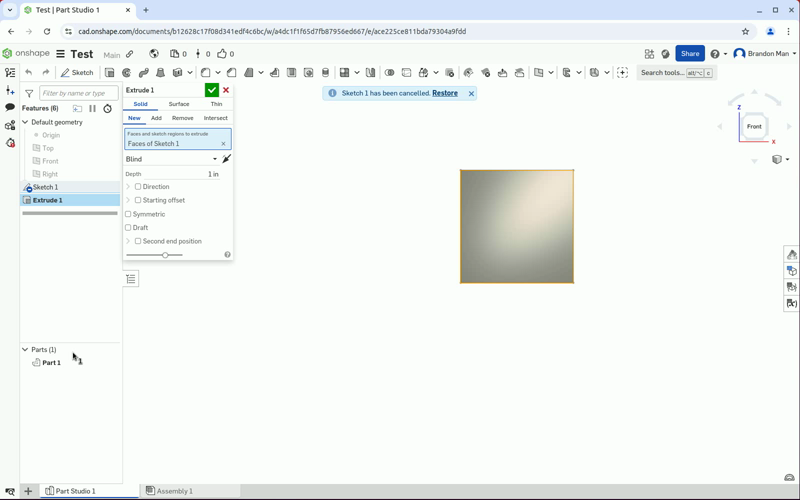
mouse_move(143, 106)
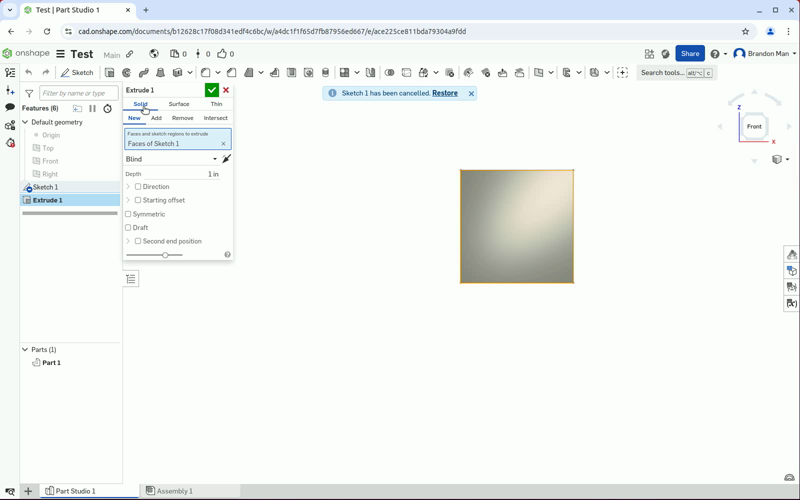
click(143, 106)
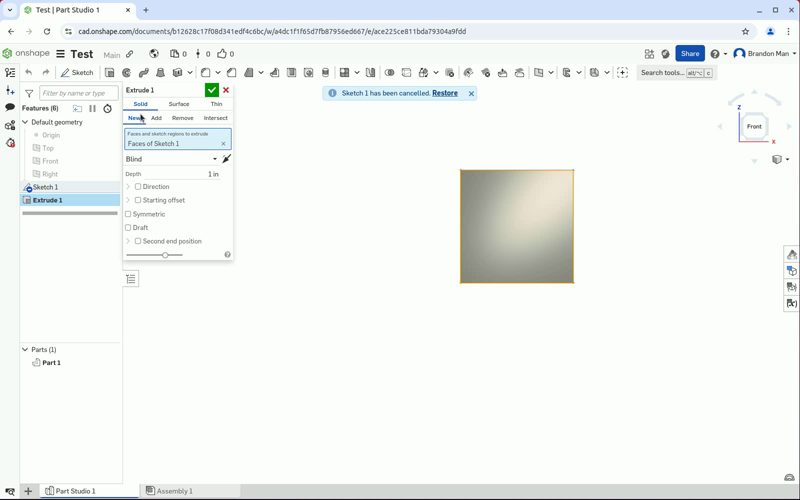
mouse_move(137, 120)
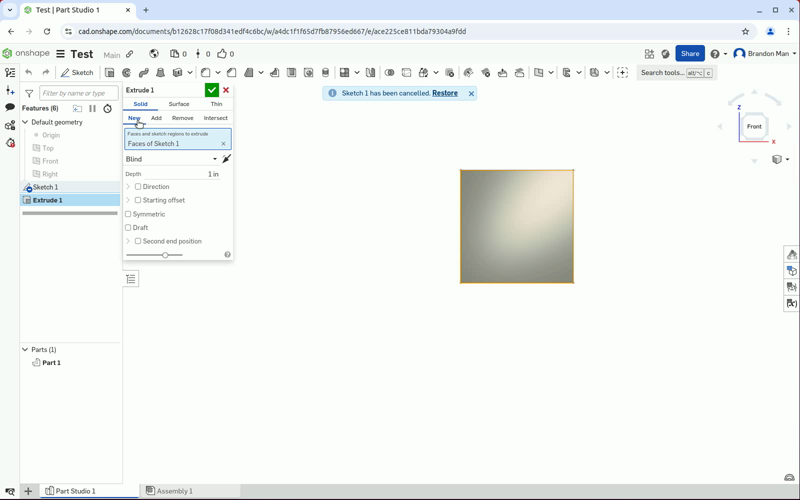
click(137, 120)
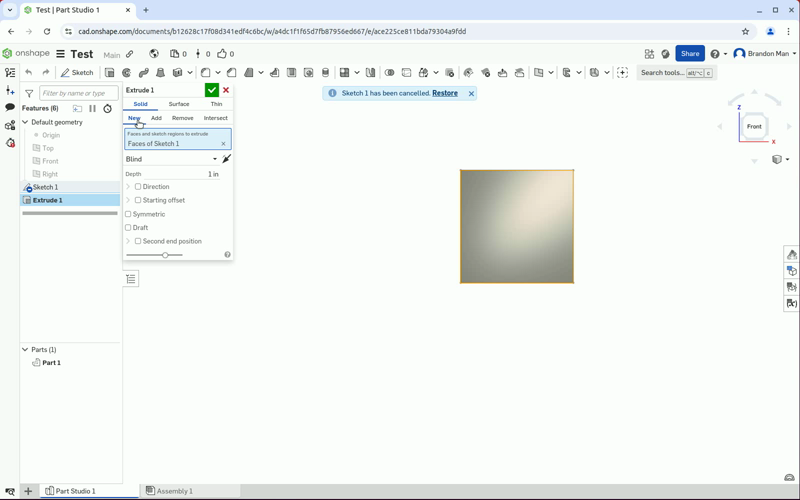
key(tab, 4)
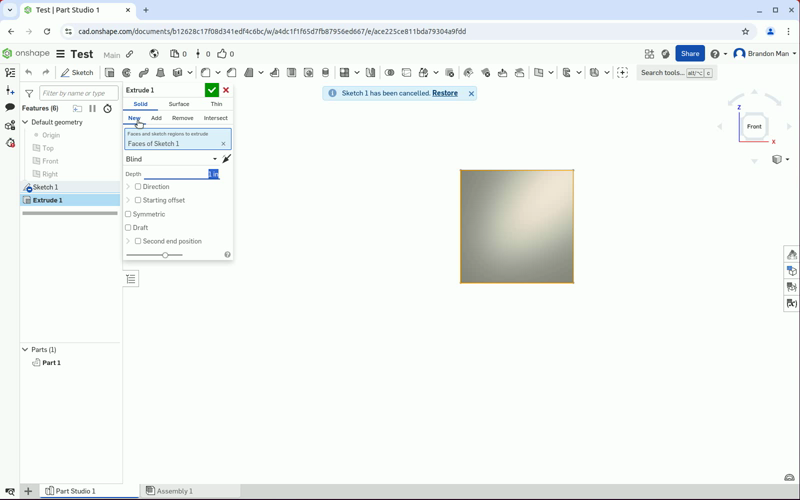
text(19.498)
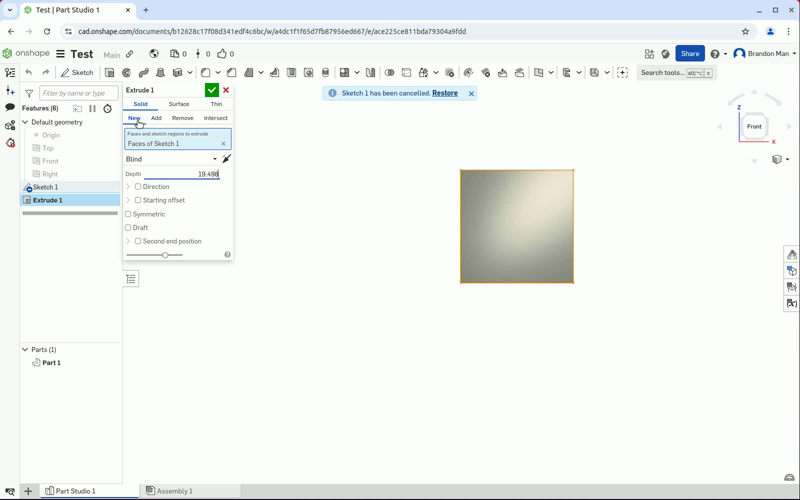
key(enter)
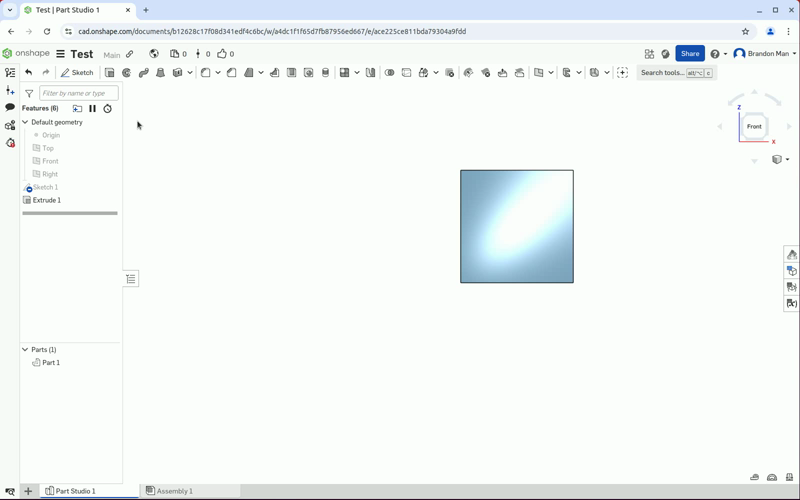
key(shift+h)
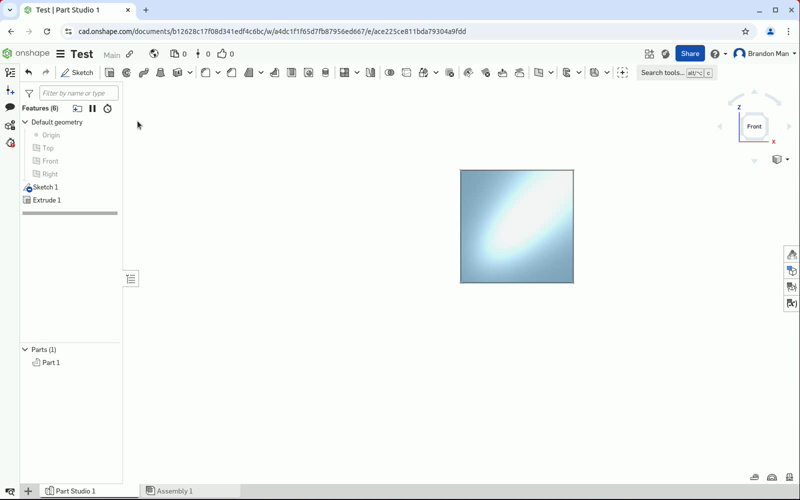
key(shift+h)
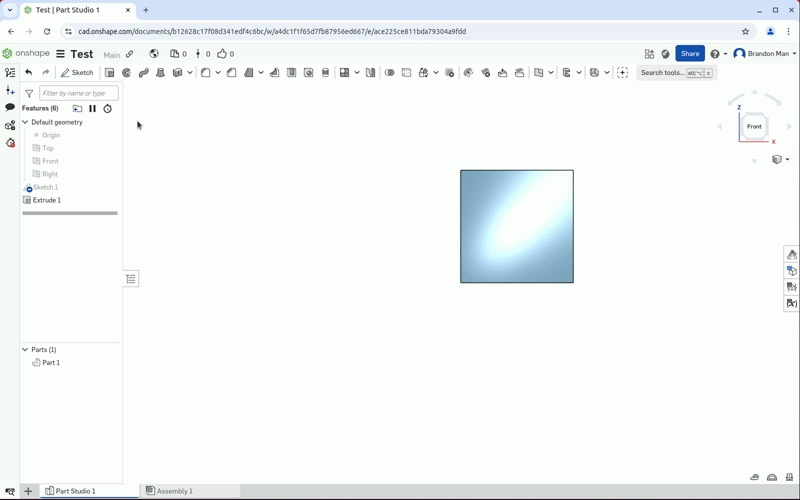
mouse_move(73, 189)
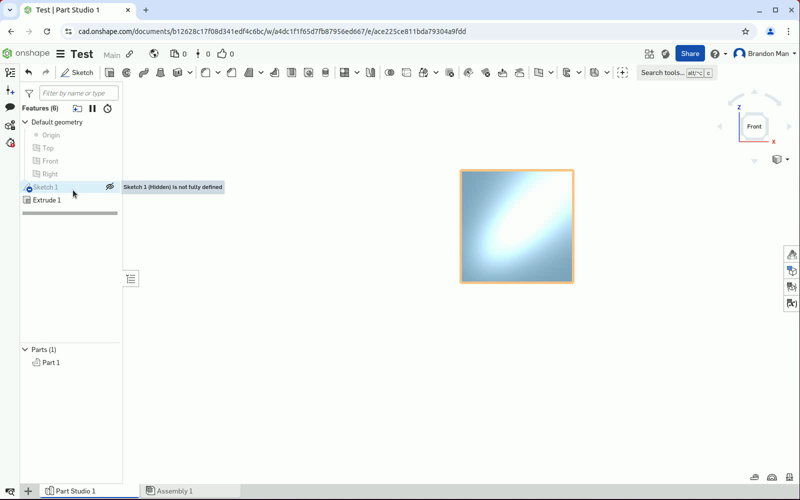
click(73, 189)
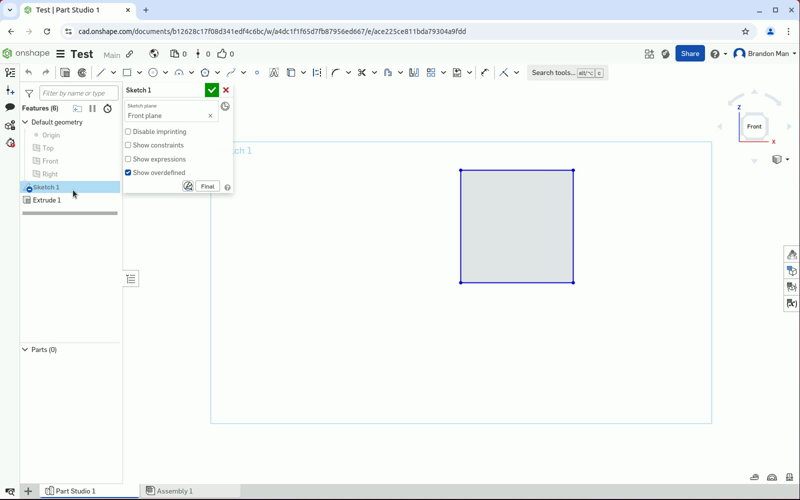
mouse_move(229, 92)
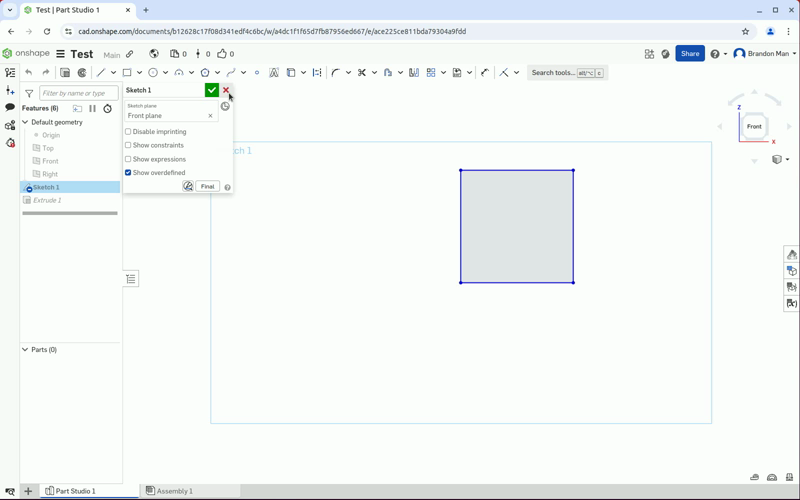
click(229, 92)
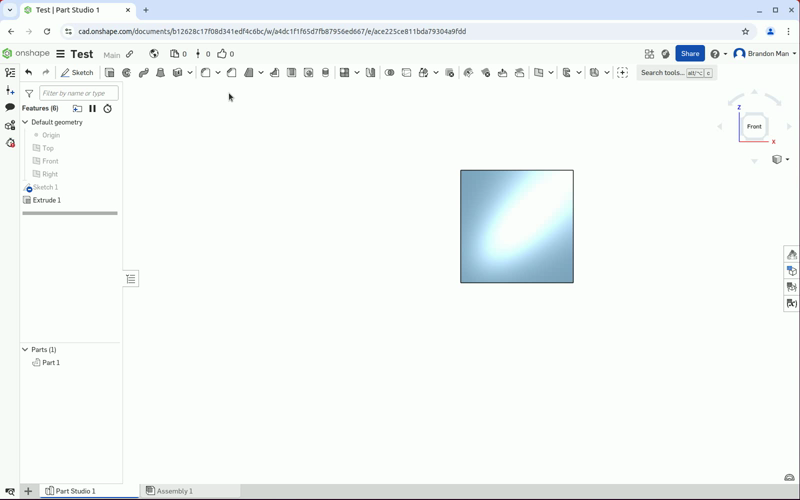
mouse_move(73, 352)
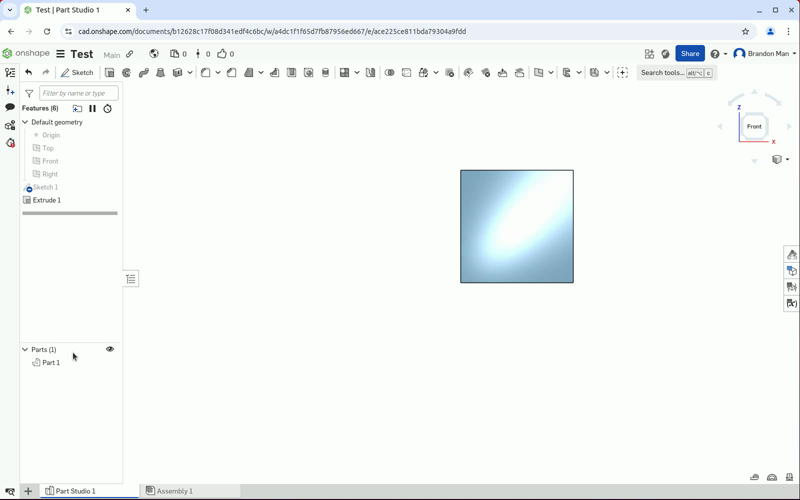
key(y)
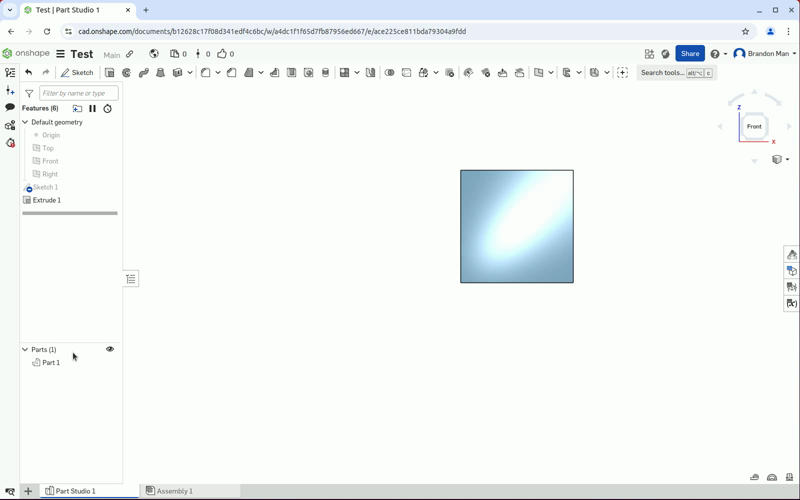
key(shift+p)
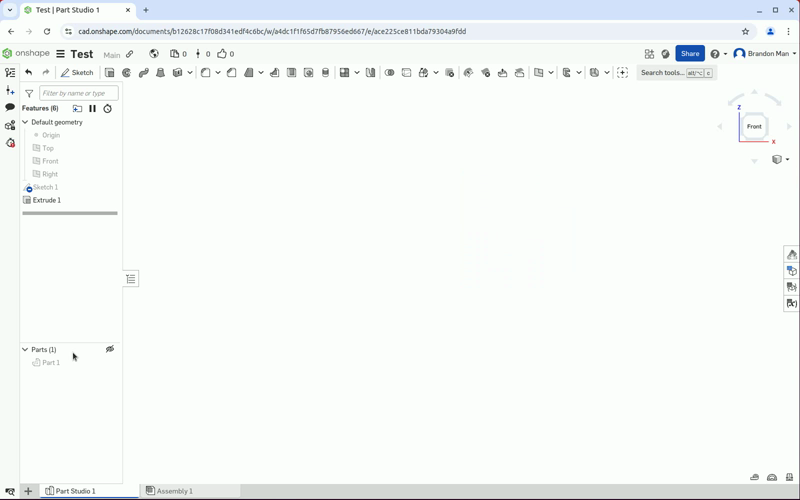
key(space)
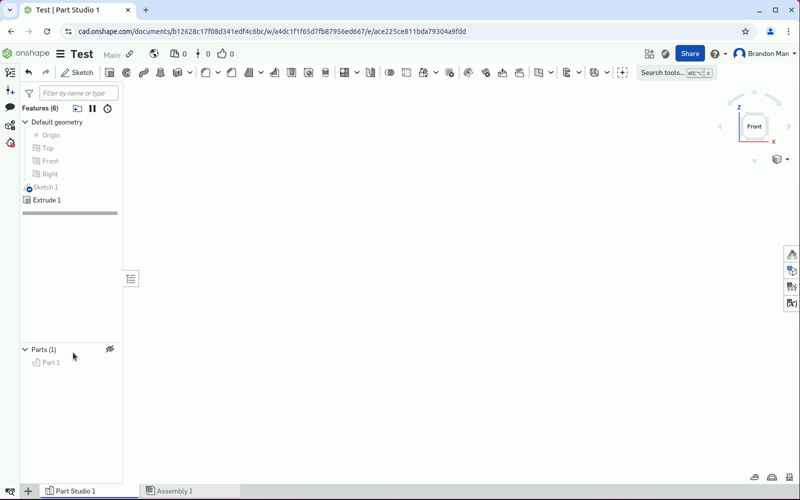
key_down(shift)
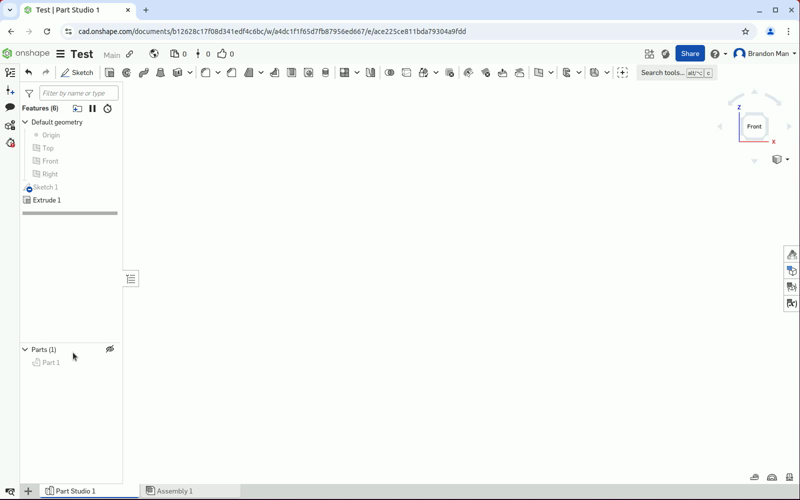
key(left)
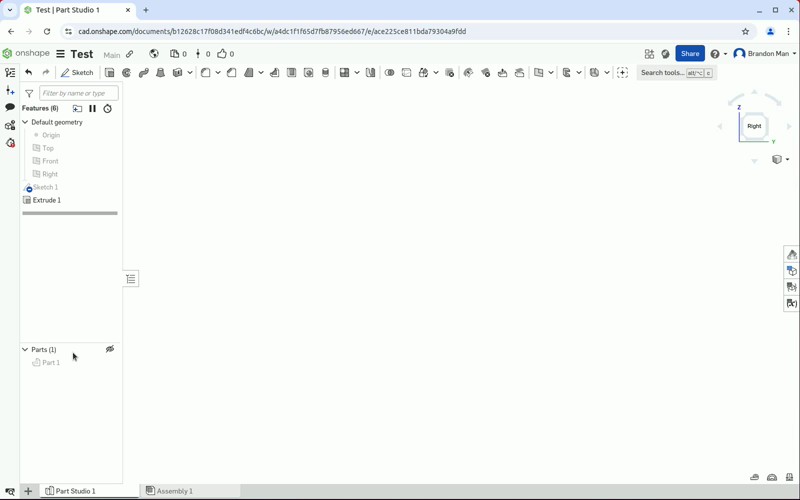
key_up(shift)
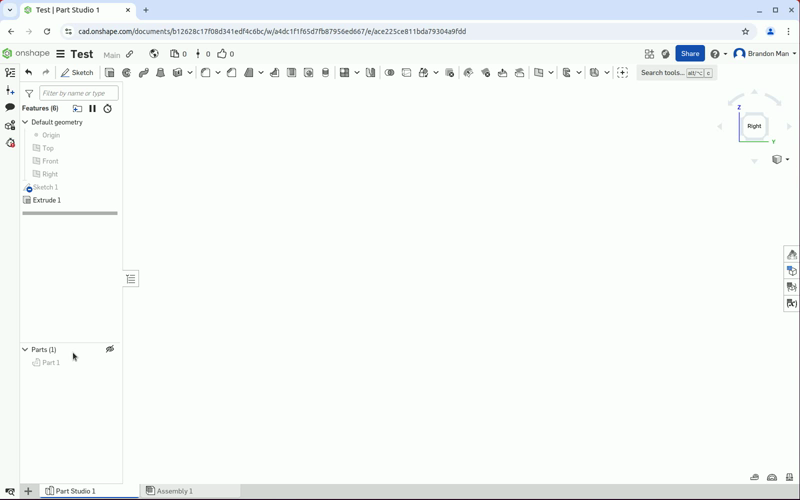
mouse_move(73, 352)
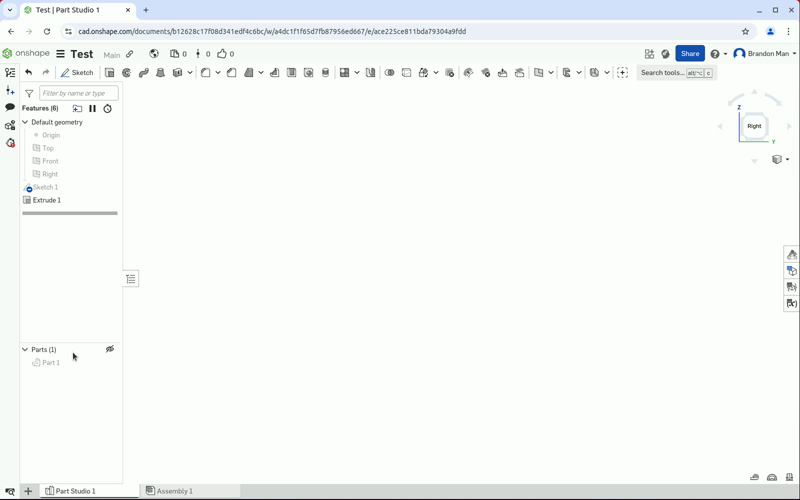
key(shift+y)
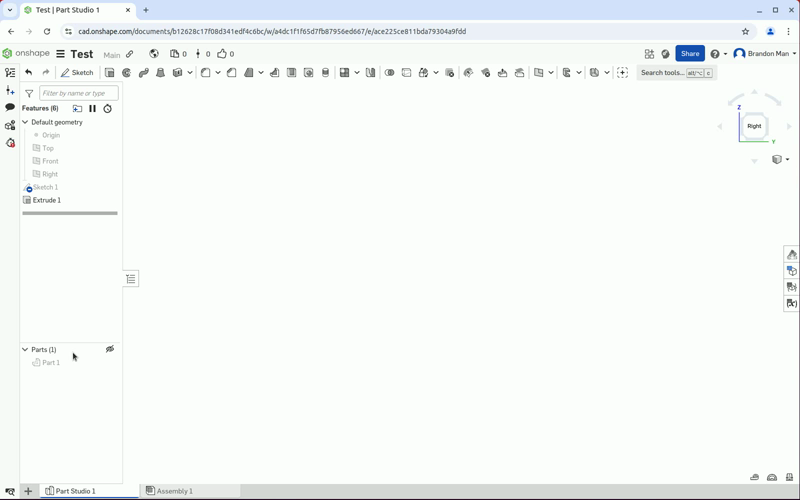
key(shift+s)
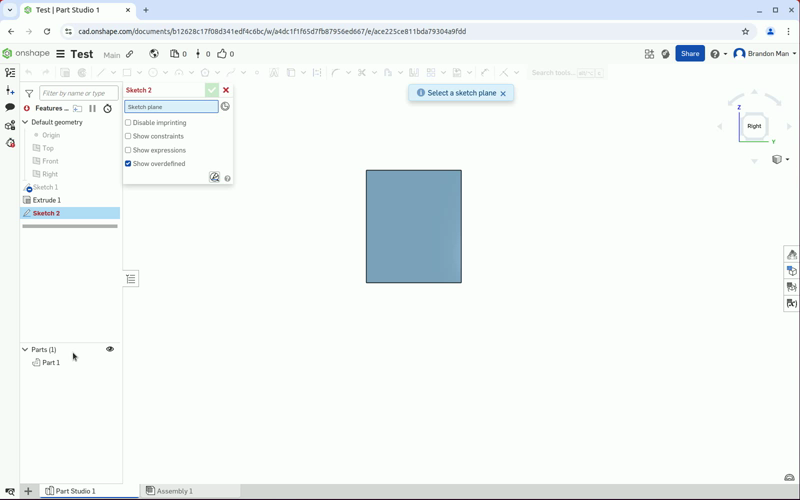
mouse_move(73, 176)
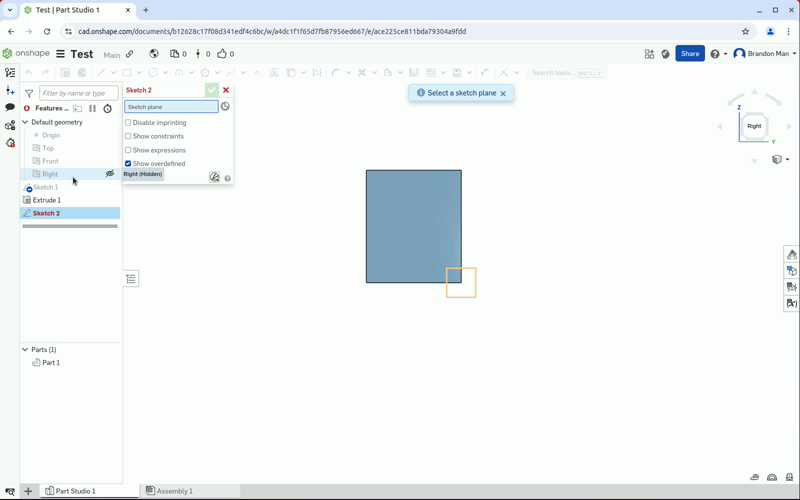
click(73, 176)
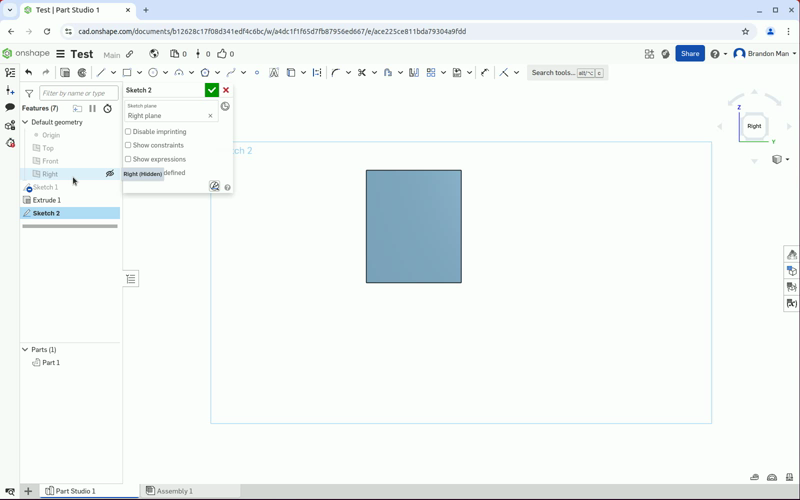
mouse_move(73, 352)
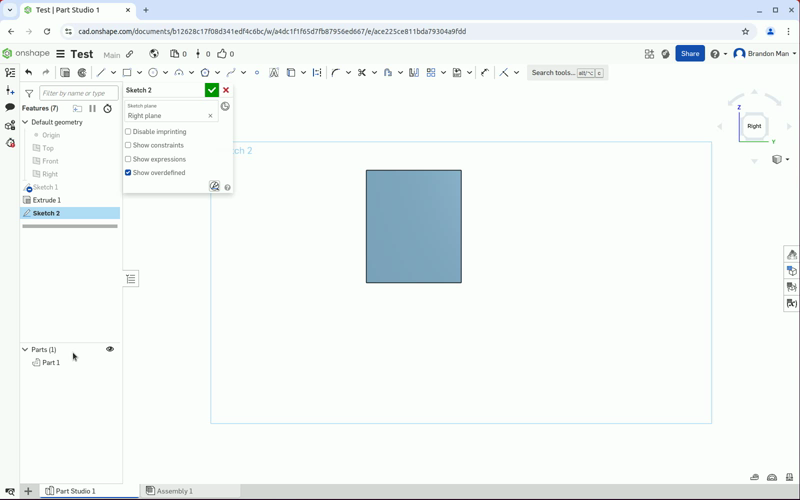
key(y)
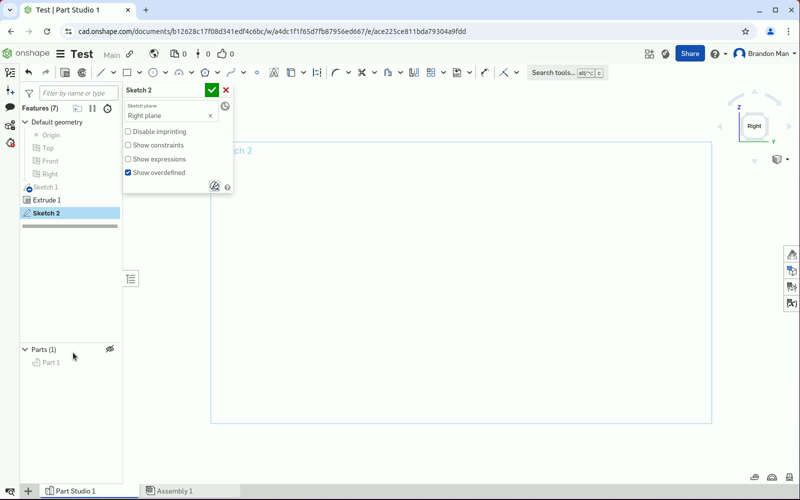
key(c)
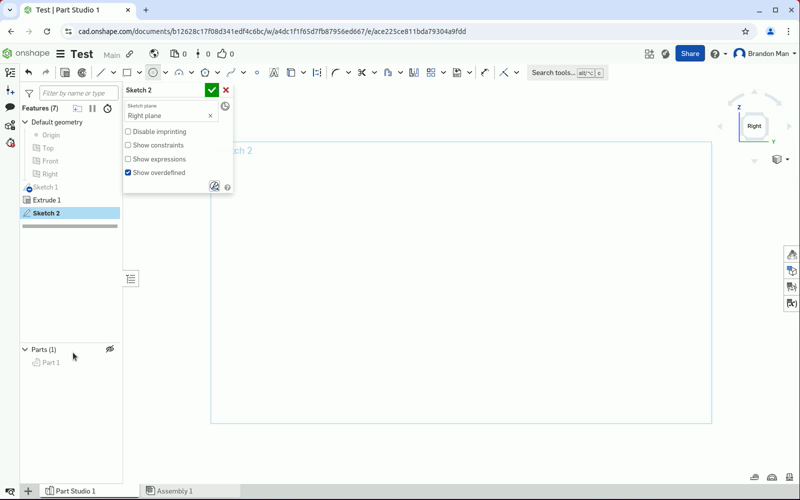
key_down(shift)
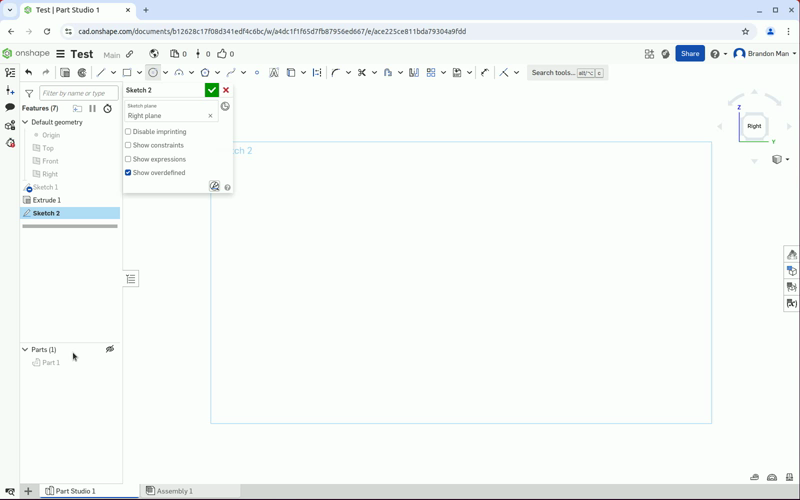
mouse_move(413, 226)
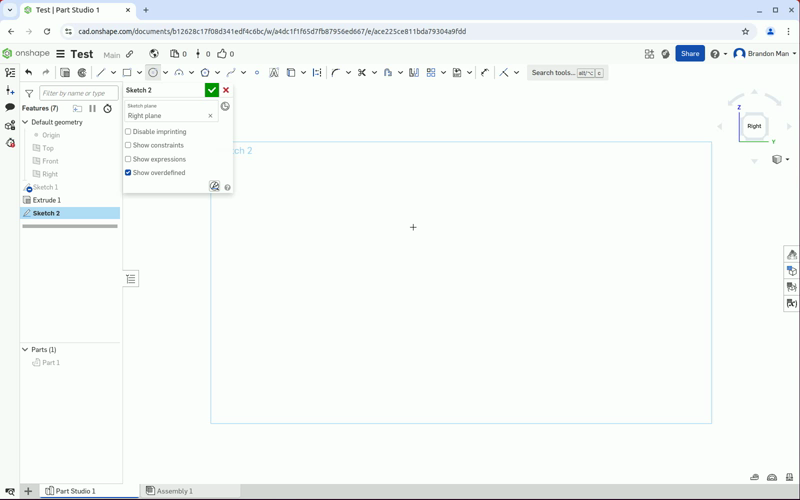
click(413, 226)
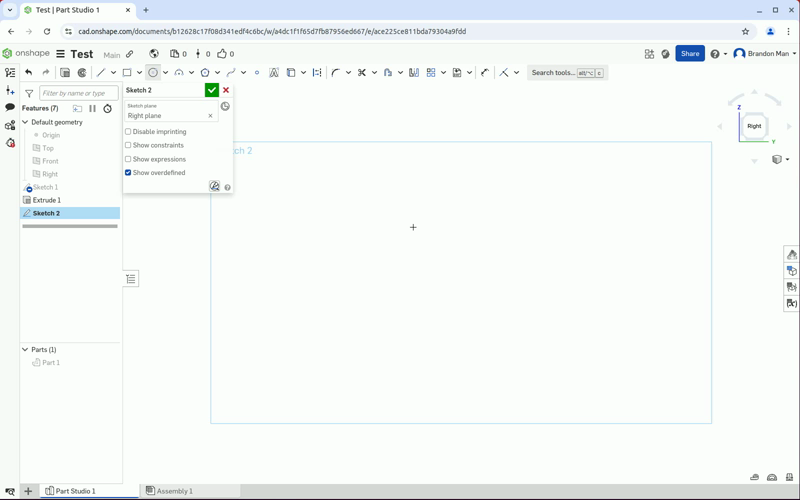
key_up(shift)
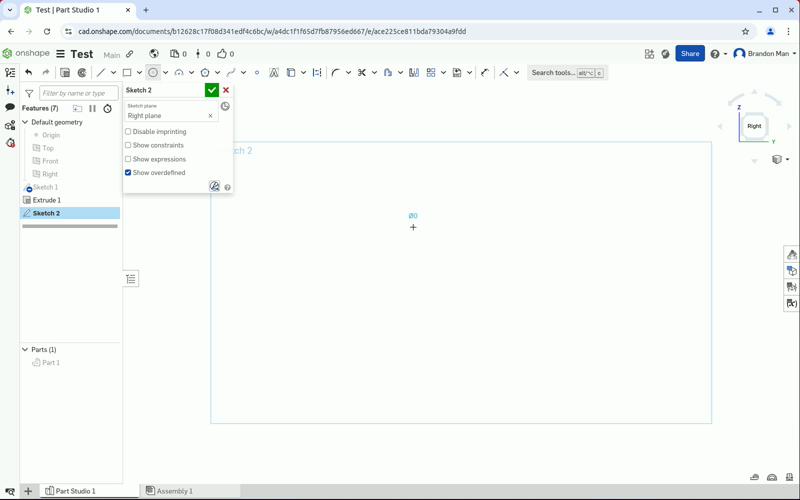
mouse_move(451, 226)
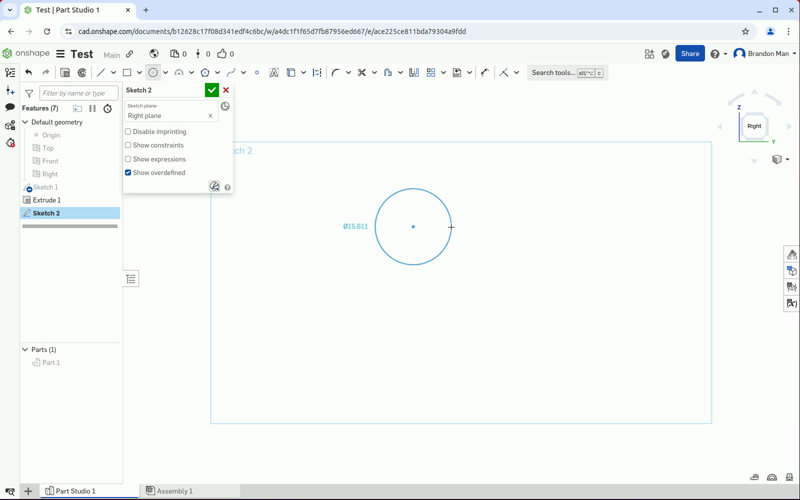
click(451, 226)
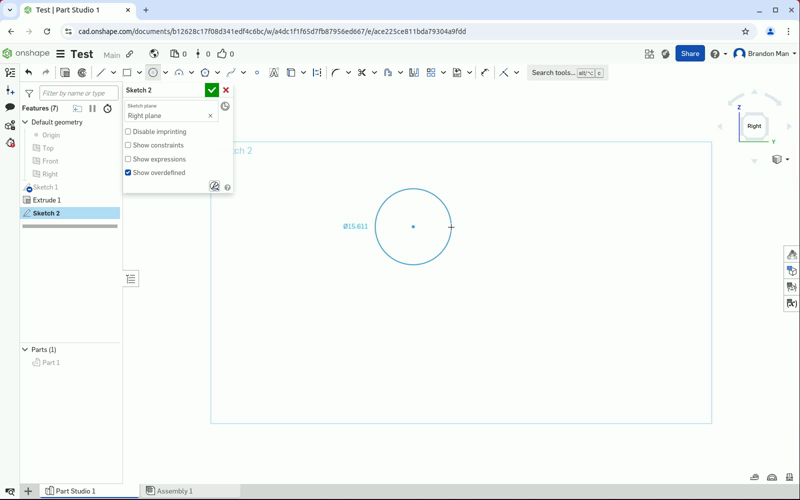
key(esc)
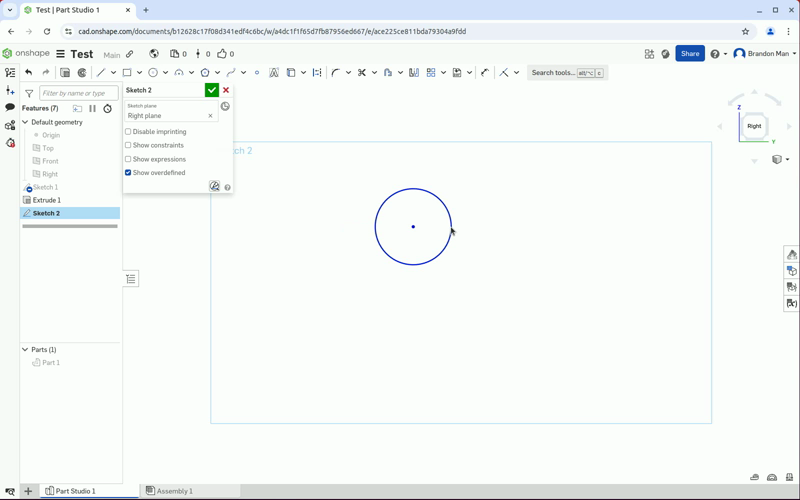
mouse_move(386, 223)
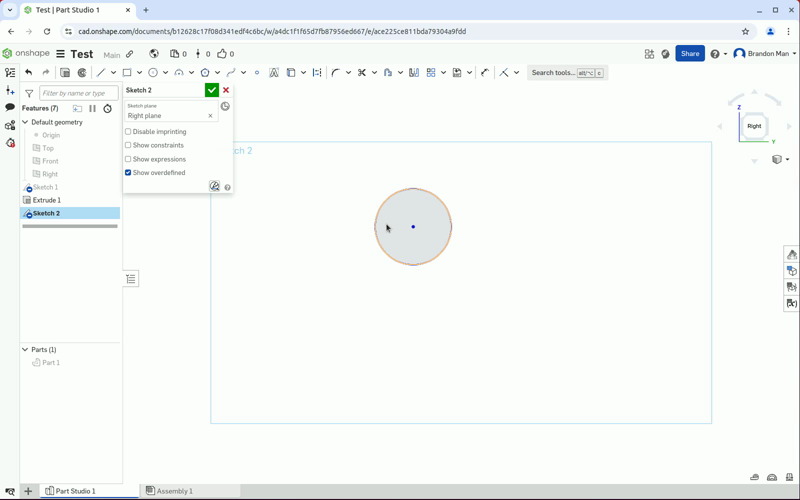
click(386, 223)
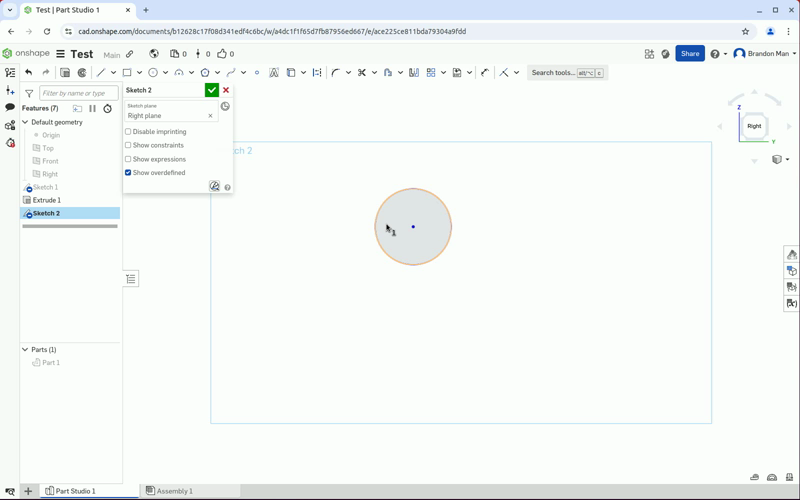
mouse_move(73, 352)
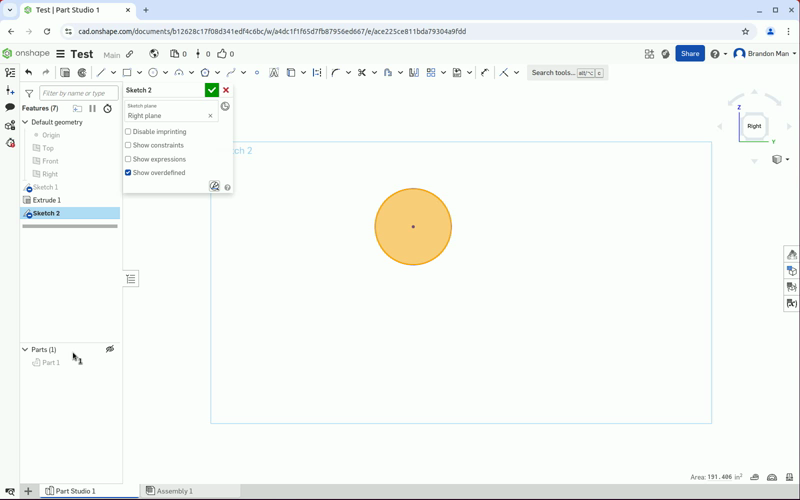
key(shift+y)
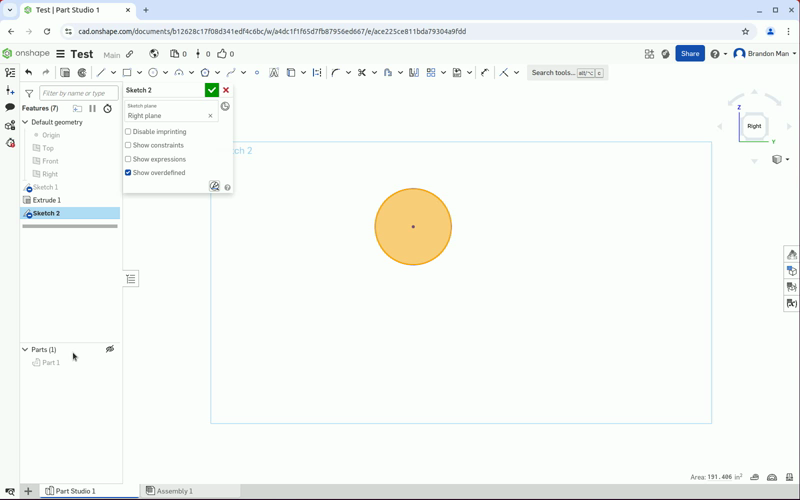
key(shift+e)
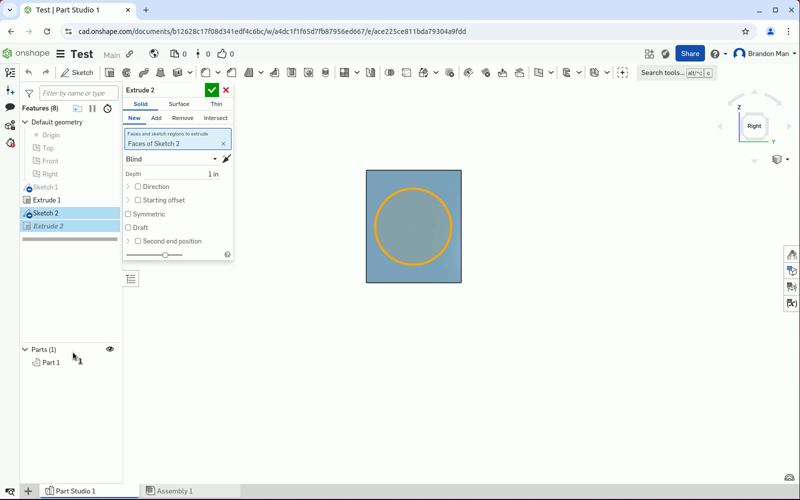
mouse_move(143, 106)
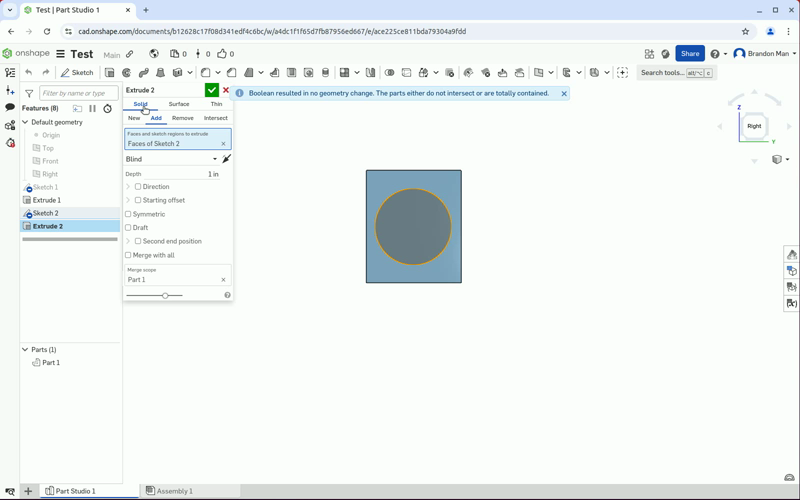
click(143, 106)
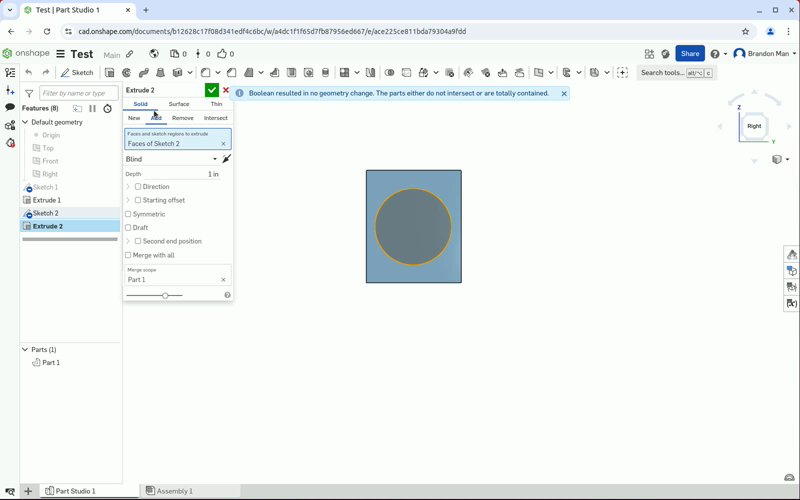
mouse_move(186, 120)
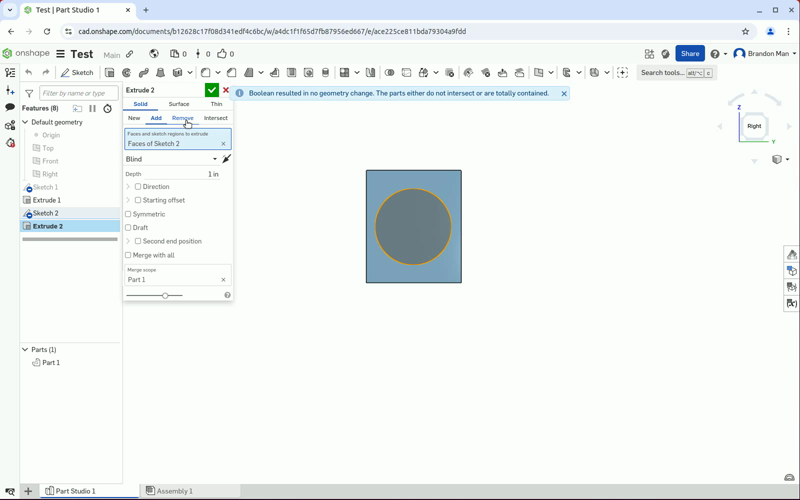
click(186, 120)
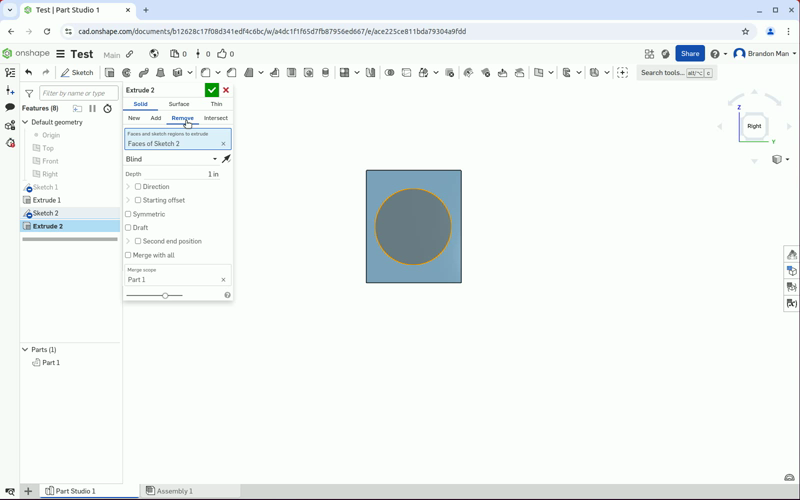
key(tab, 4)
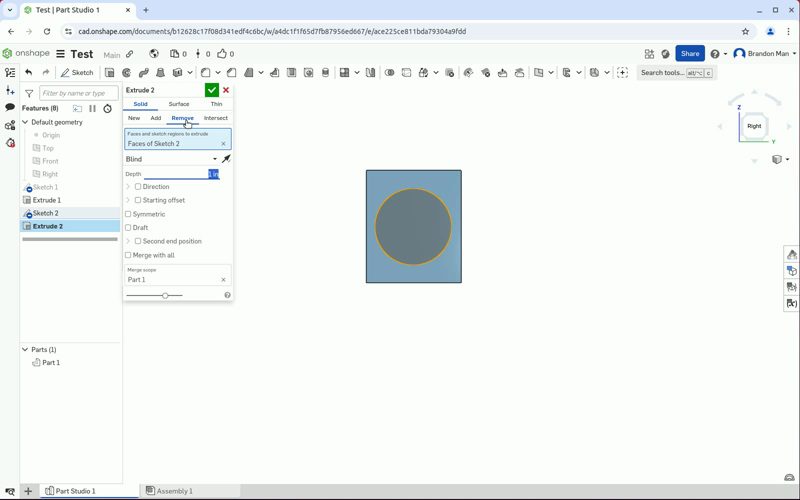
text(19.257)
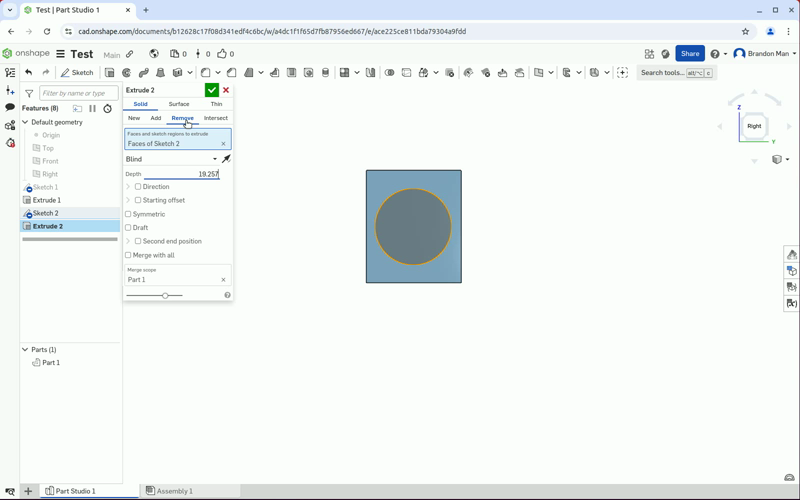
key(tab, 6)
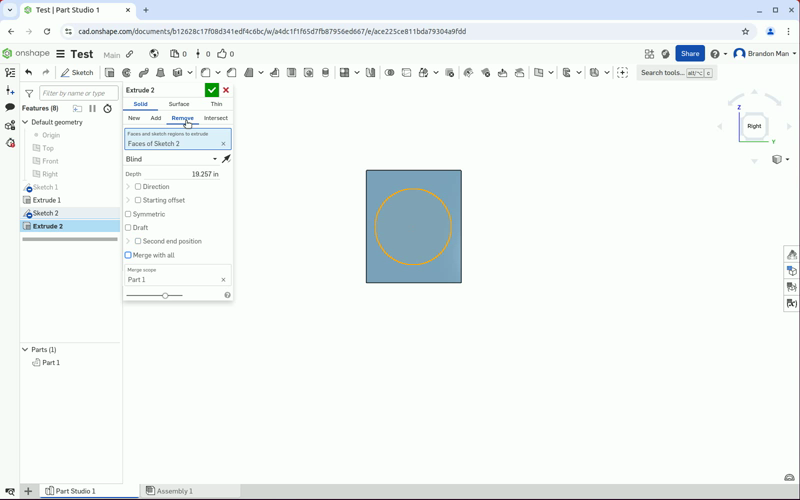
key(space)
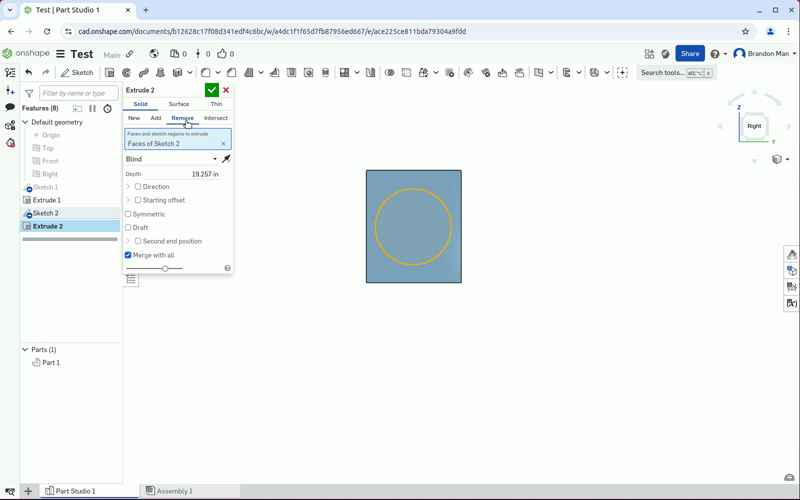
key(enter)
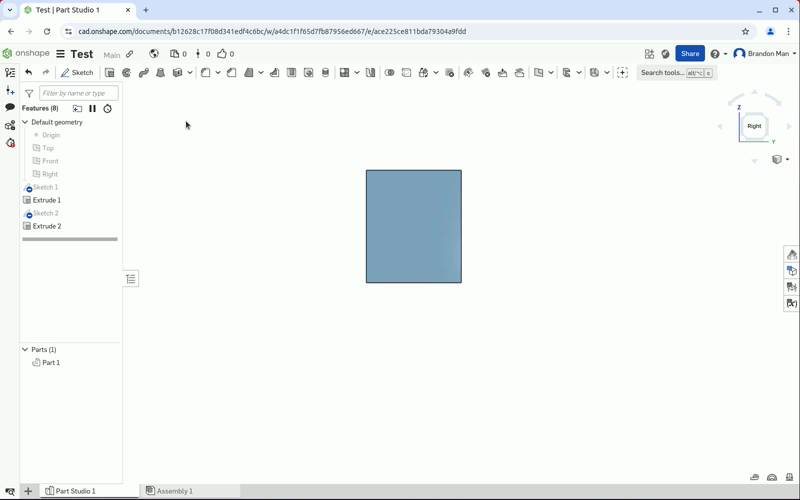
key(shift+h)
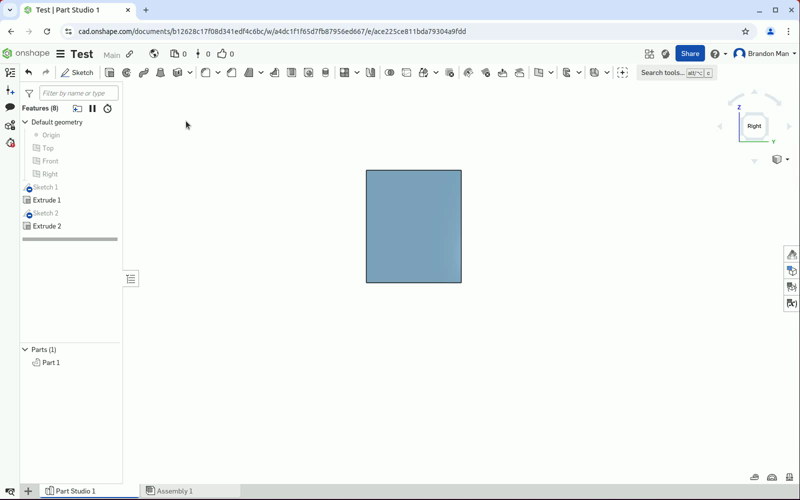
key(shift+h)
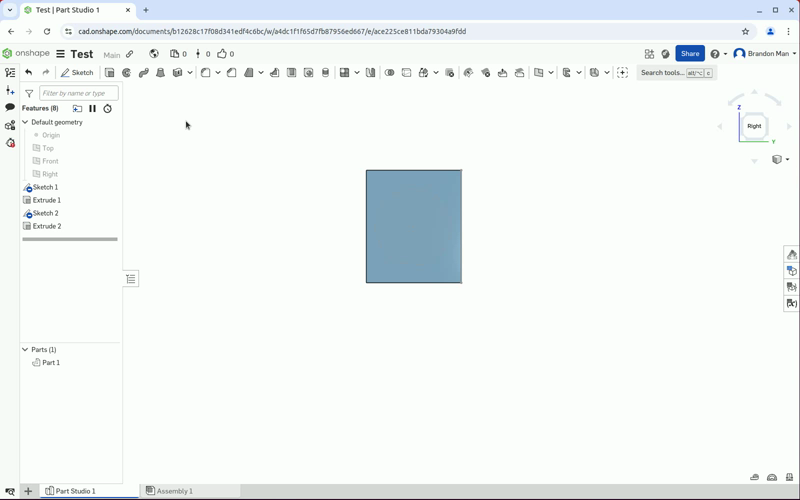
key(shift+7)
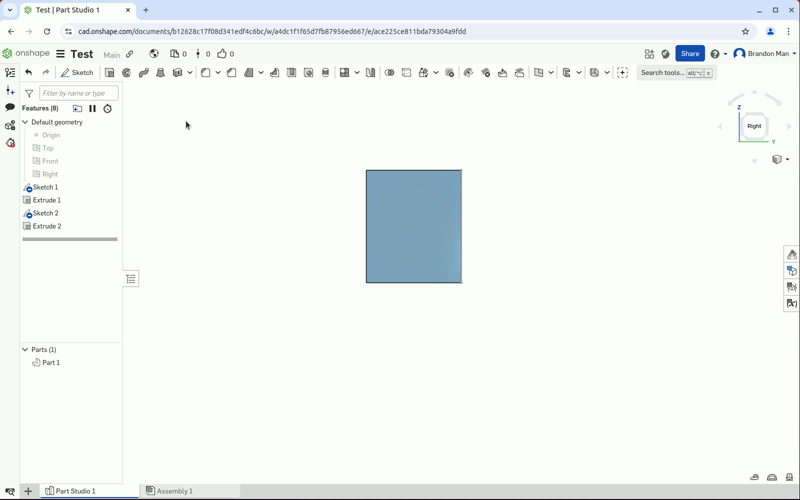
key(right, 2)
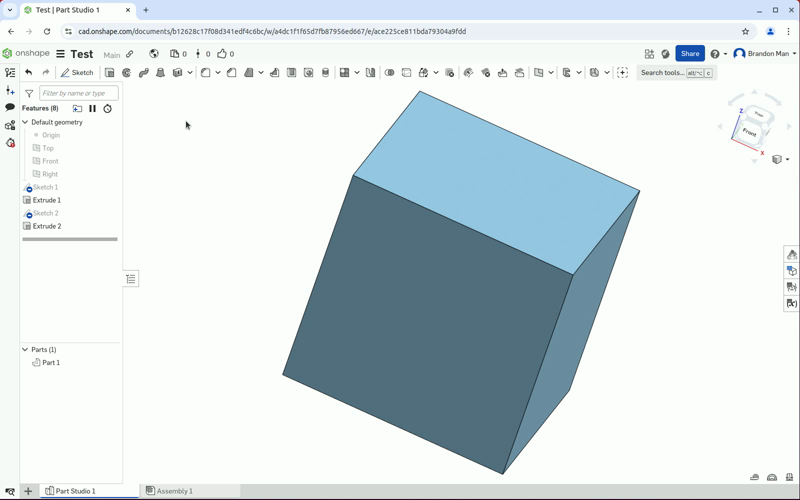
key(down, 2)
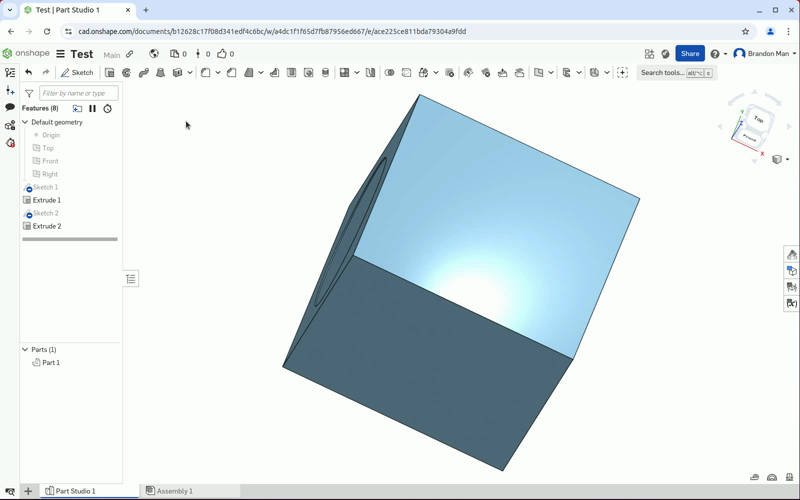
key(up, 2)
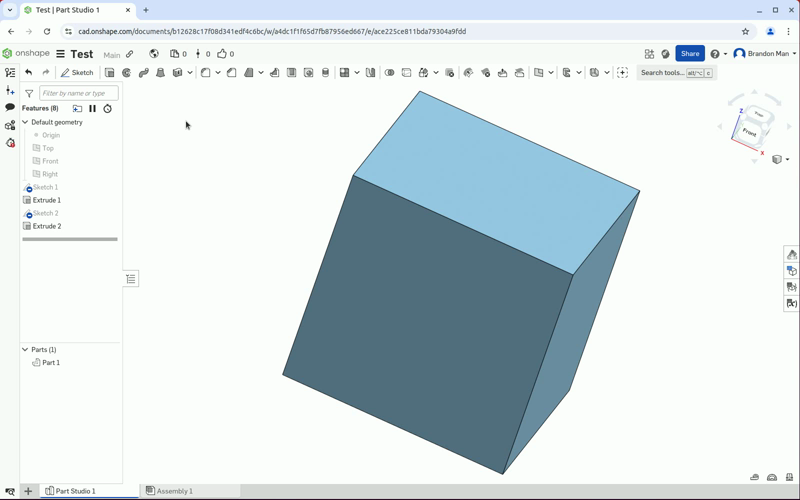
key(left, 2)
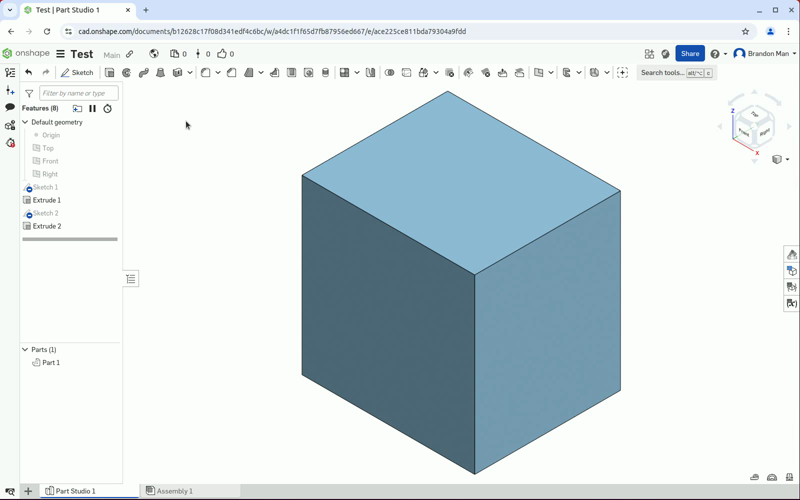
mouse_move(73, 189)
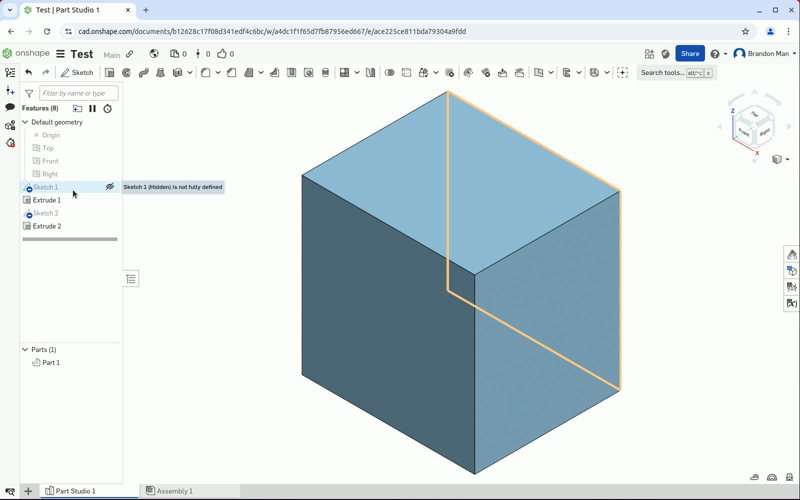
click(73, 189)